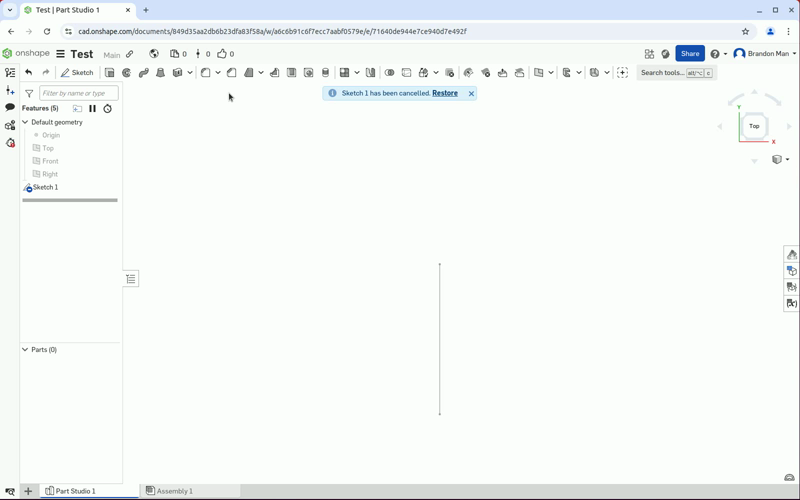
key(shift+h)
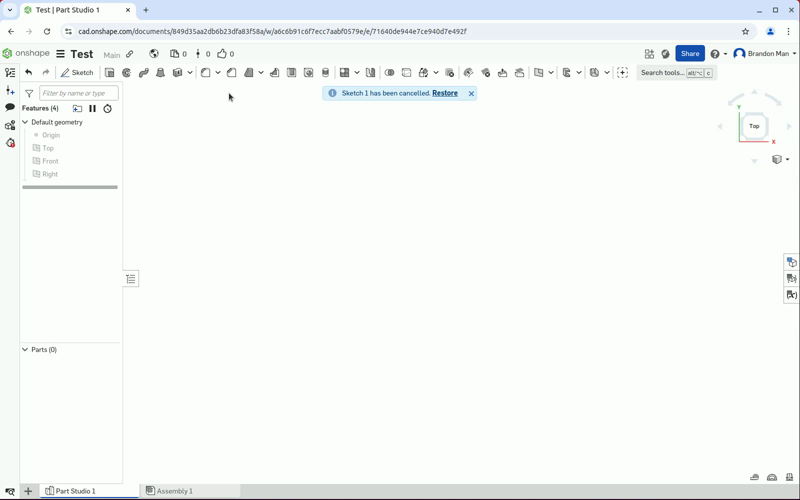
mouse_move(73, 352)
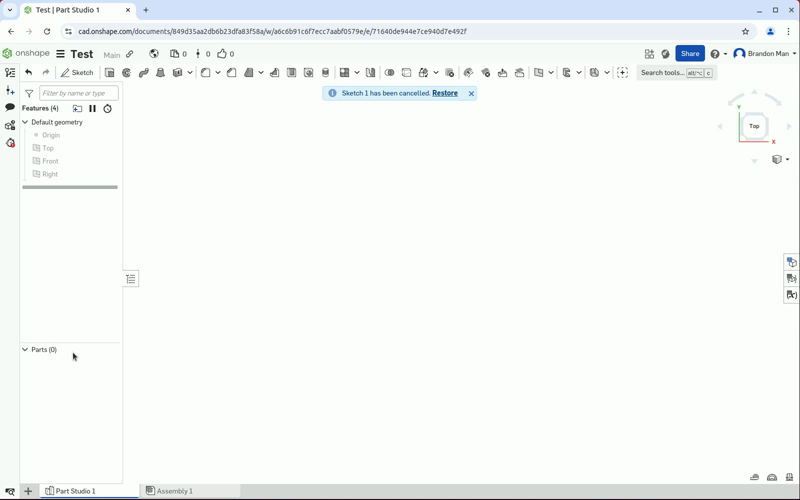
key(y)
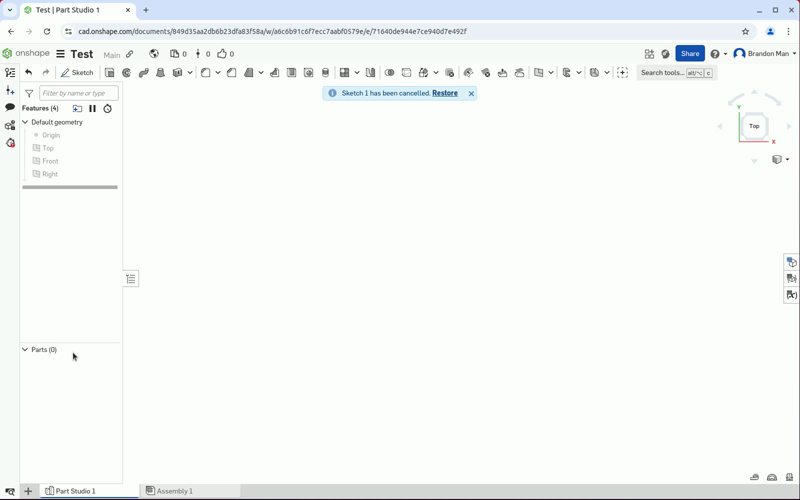
key(shift+p)
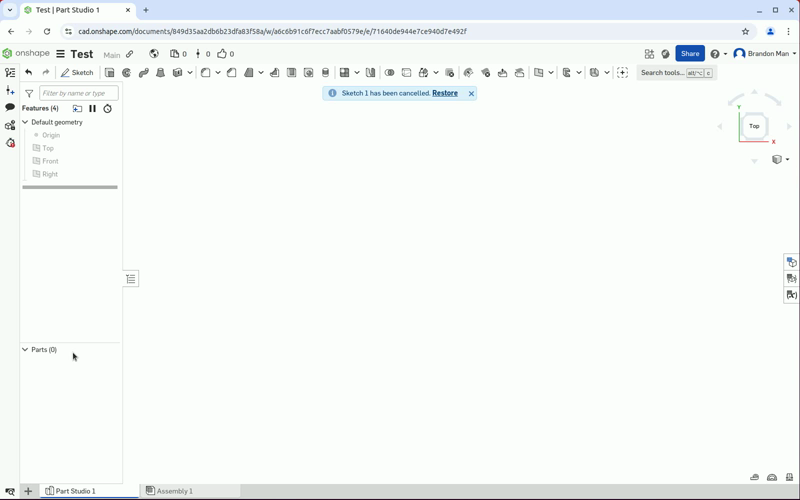
key(space)
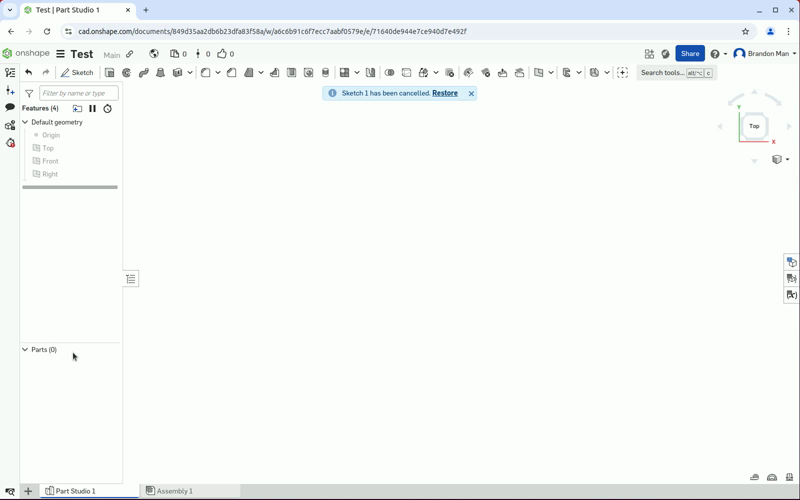
key_down(shift)
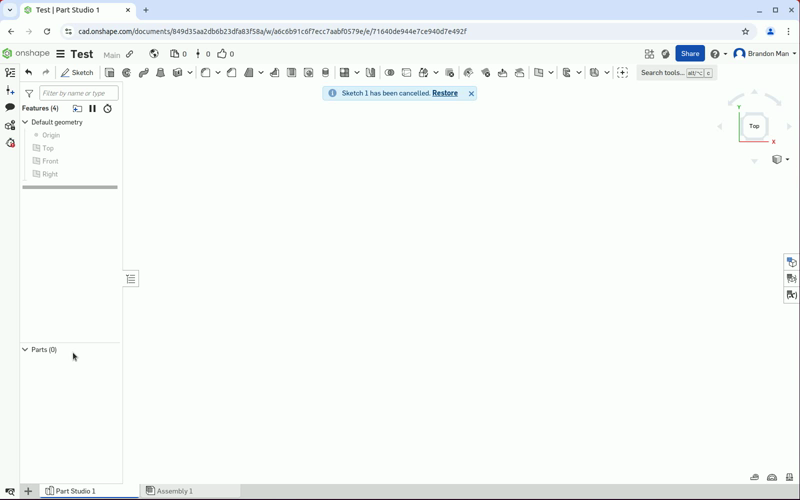
key(up)
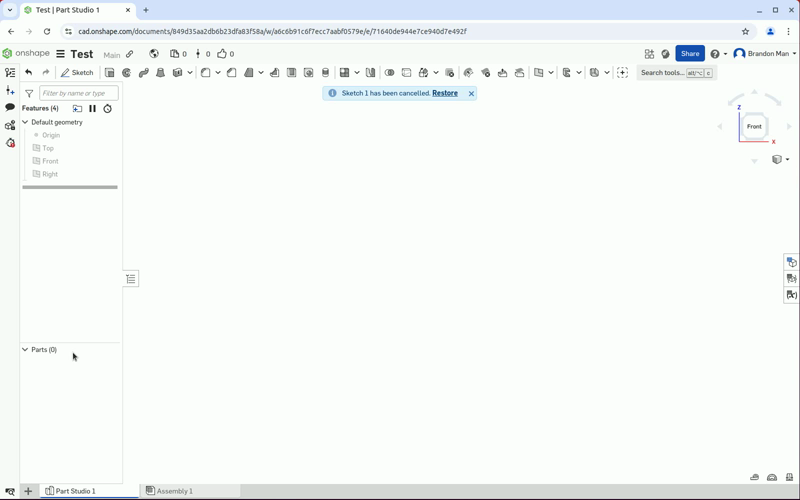
key_up(shift)
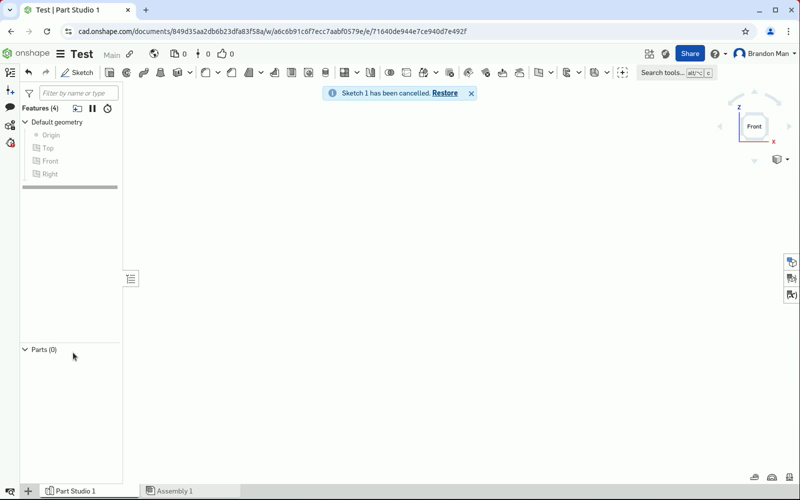
mouse_move(73, 352)
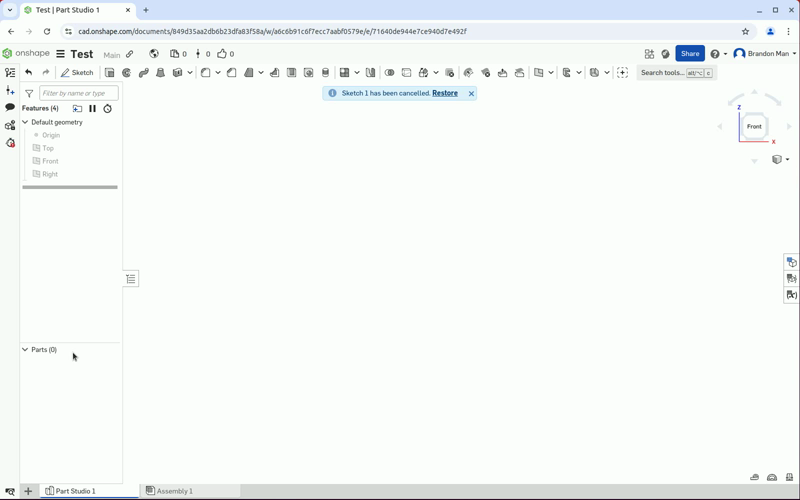
key(shift+y)
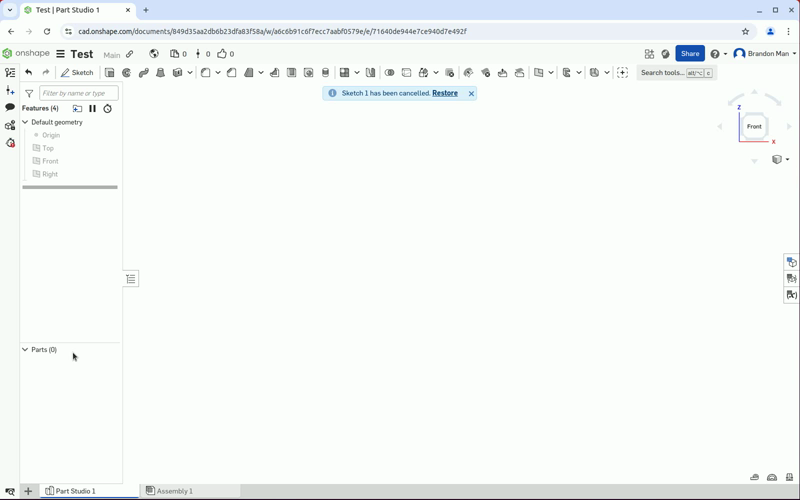
key(shift+s)
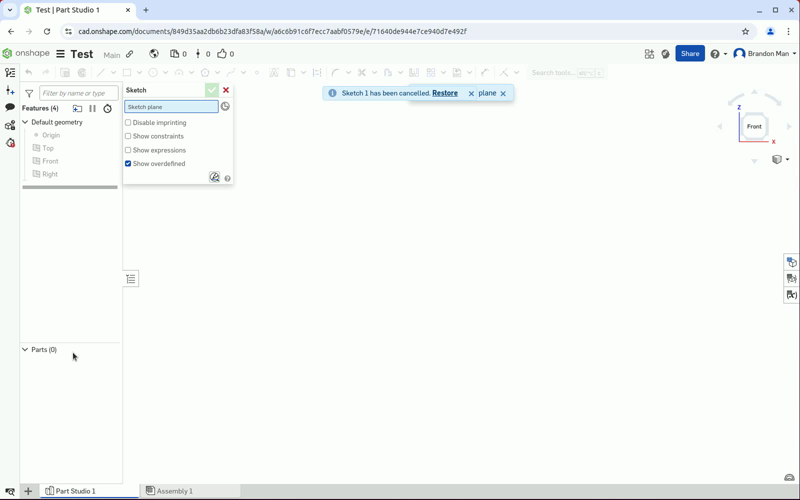
mouse_move(73, 163)
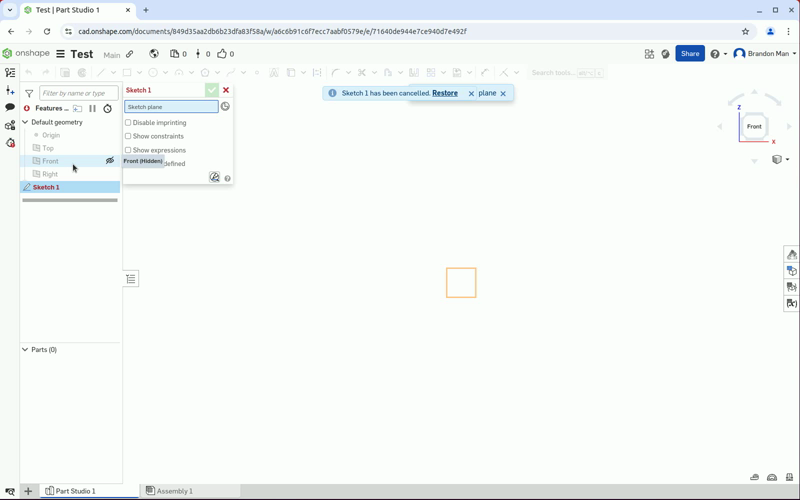
click(73, 163)
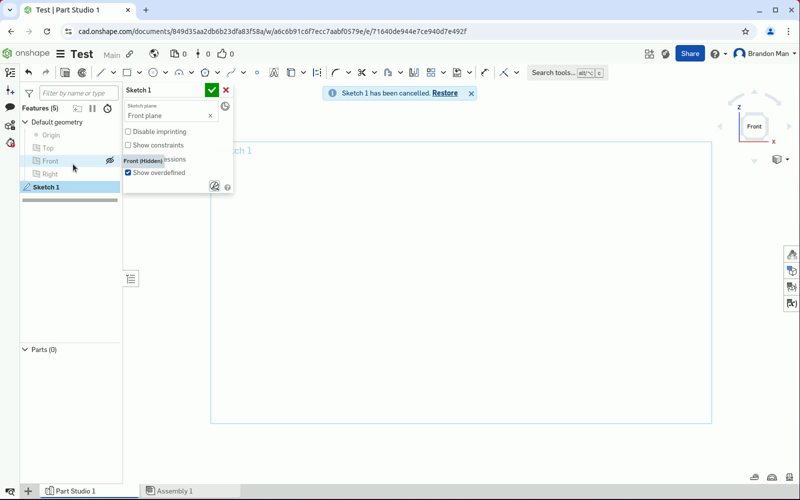
mouse_move(73, 352)
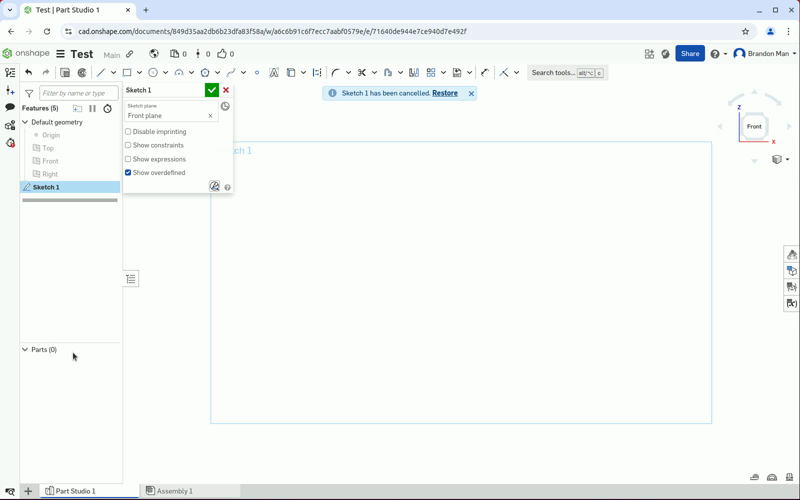
key(y)
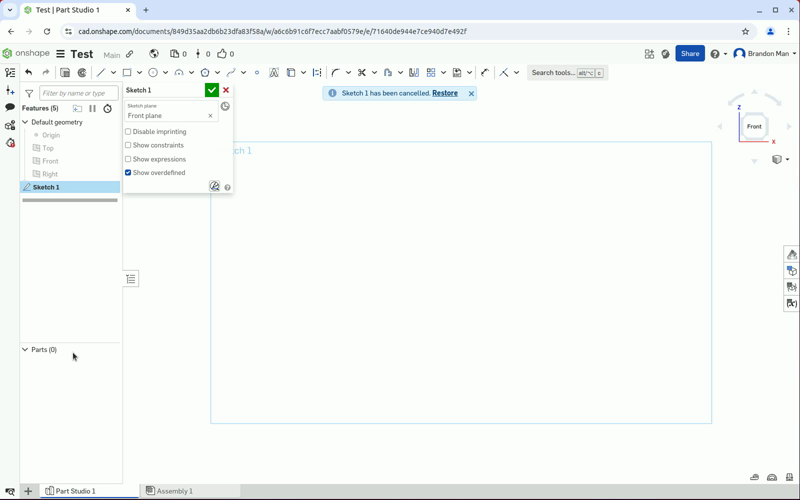
key(l)
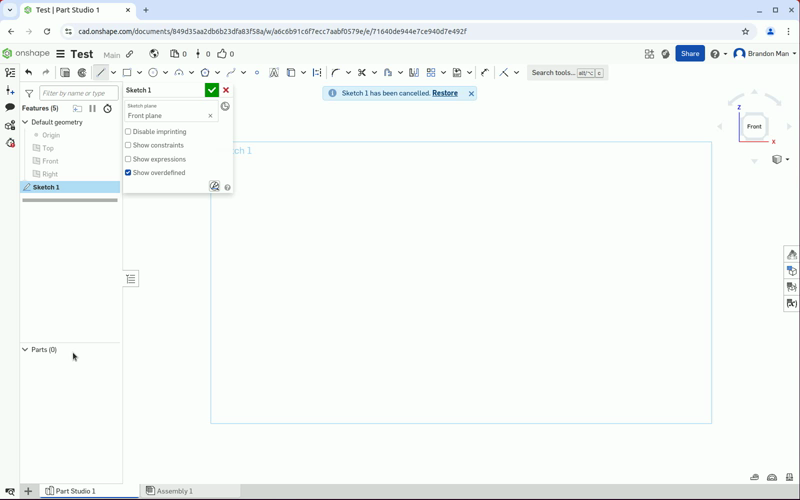
key_down(shift)
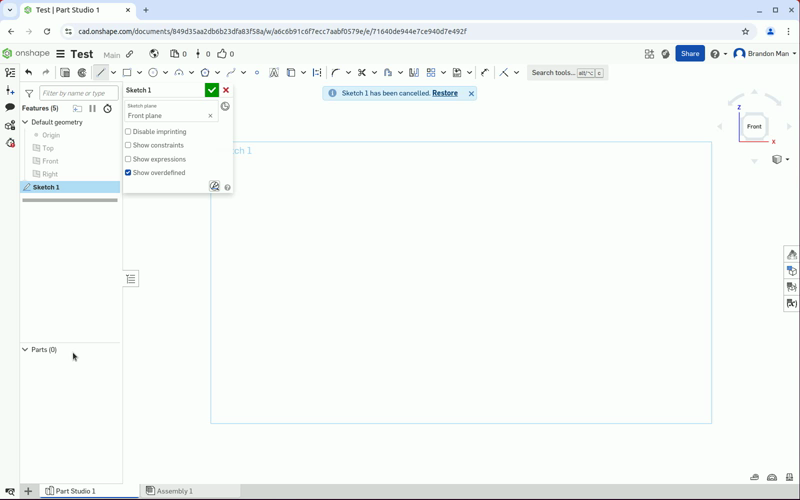
mouse_move(460, 282)
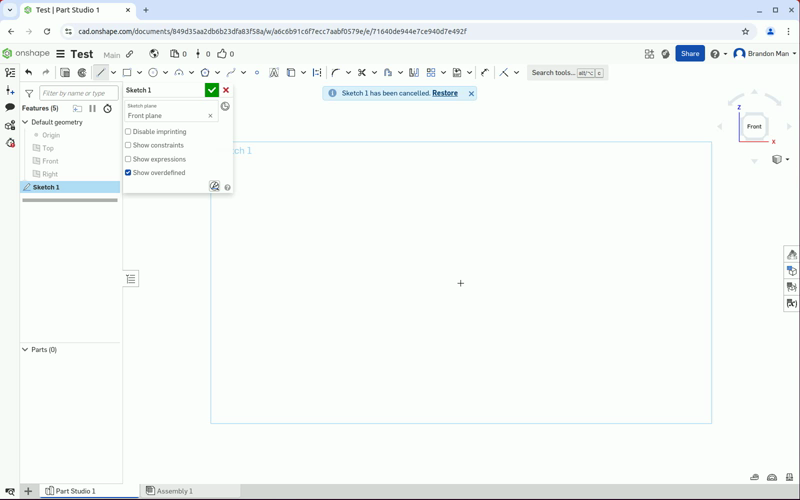
click(460, 282)
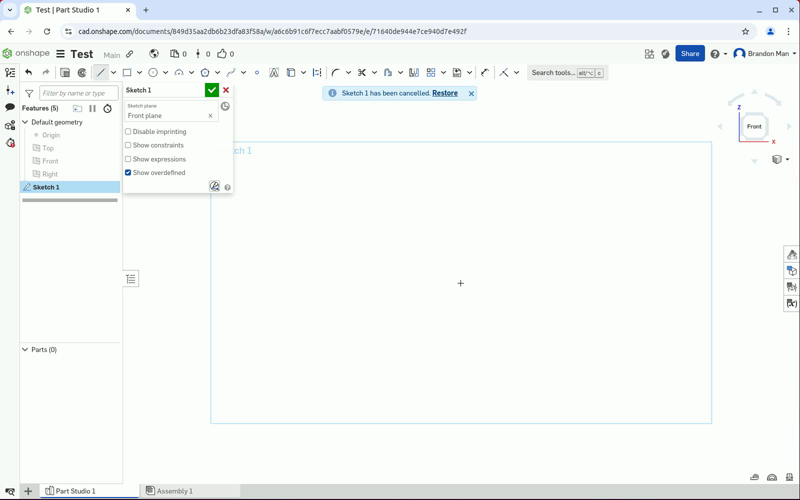
key_up(shift)
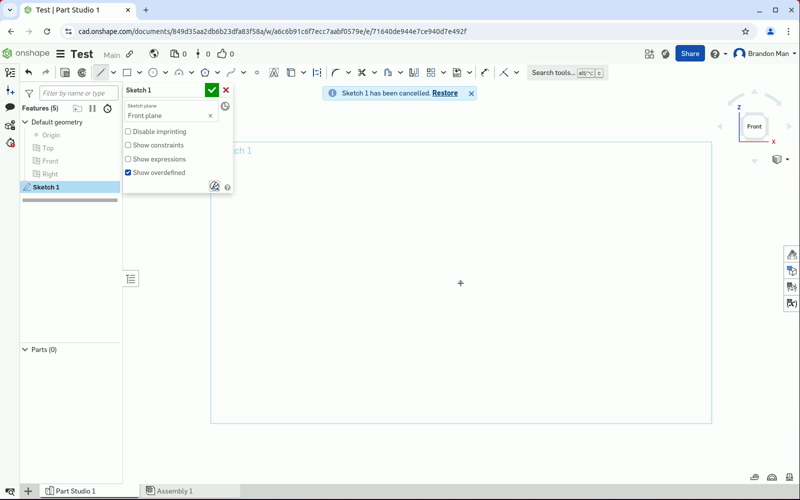
key_down(shift)
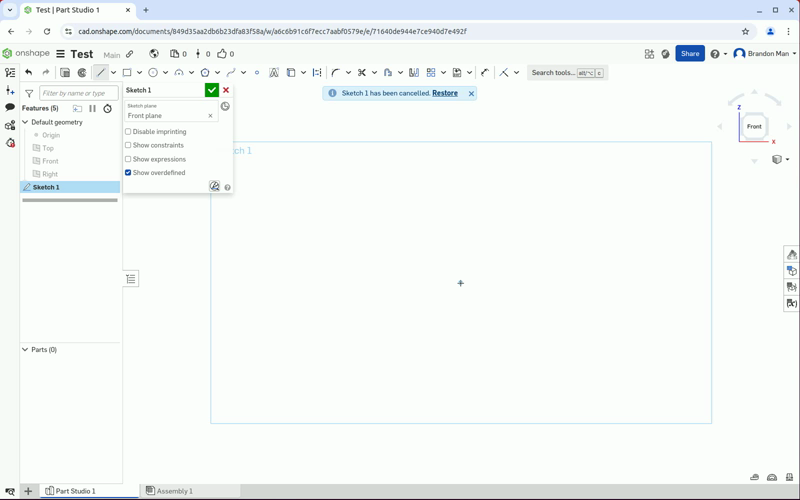
mouse_move(573, 282)
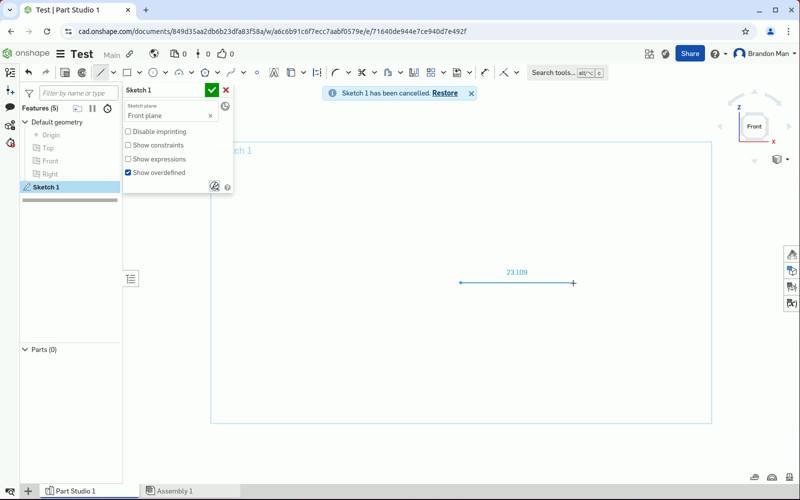
click(573, 282)
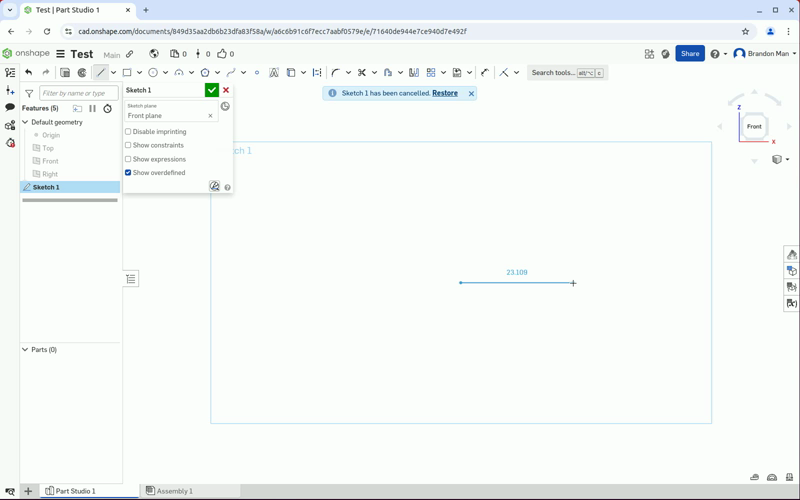
key_up(shift)
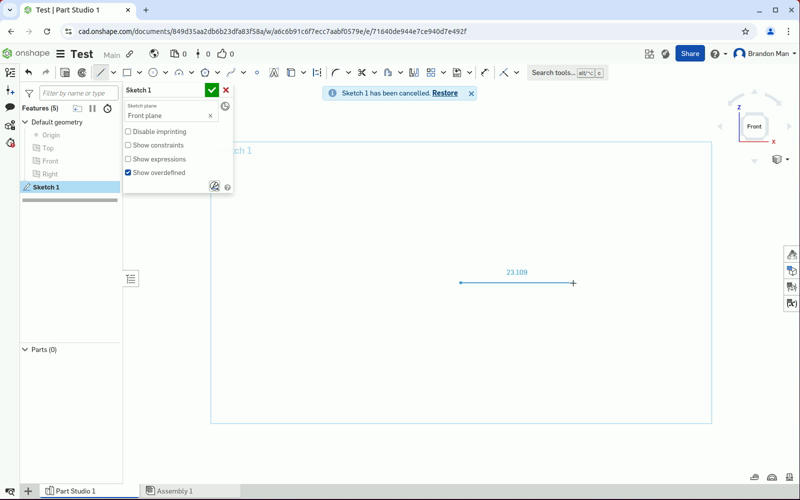
key_down(shift)
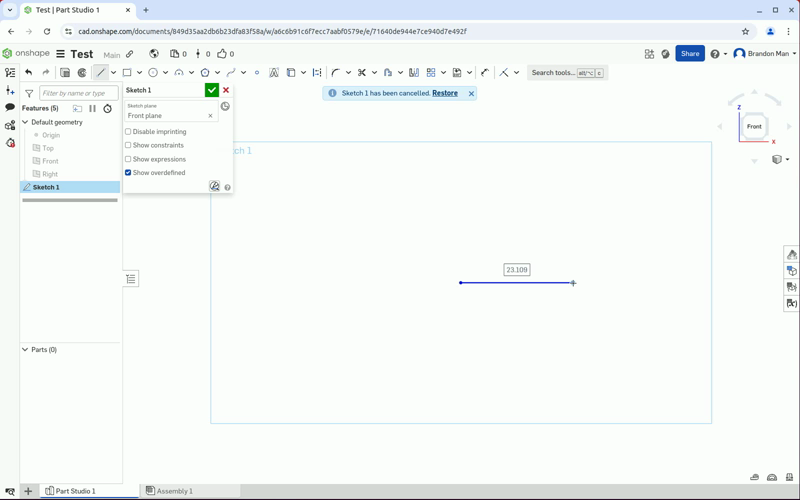
mouse_move(589, 282)
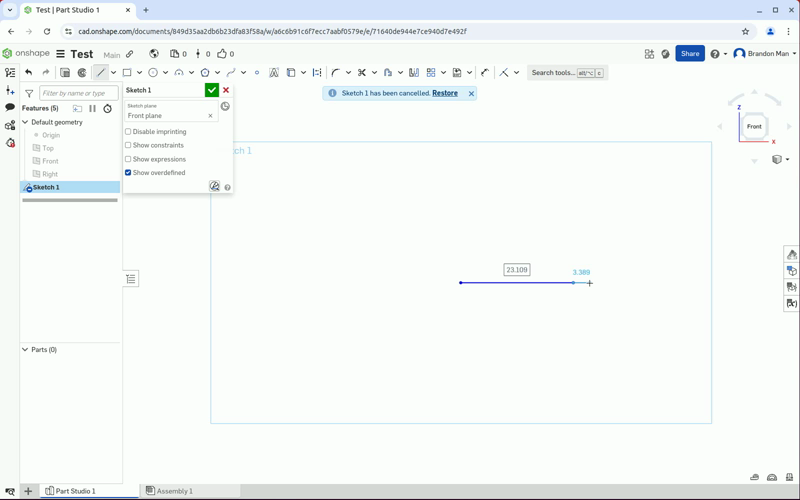
mouse_move(573, 226)
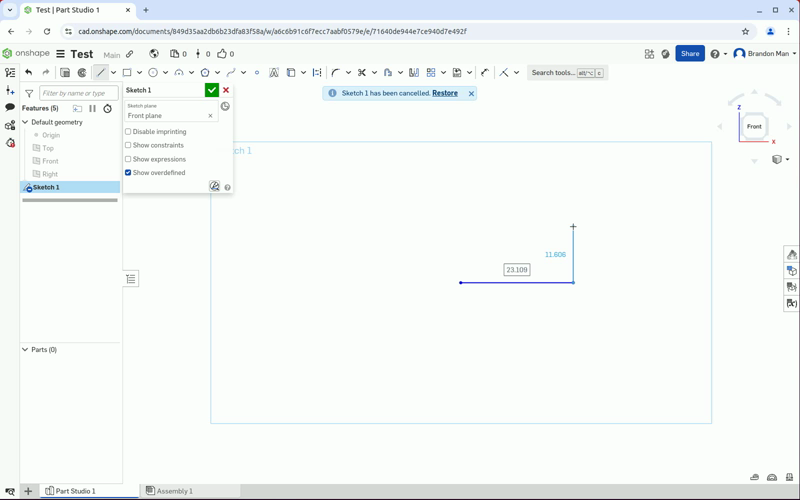
click(573, 226)
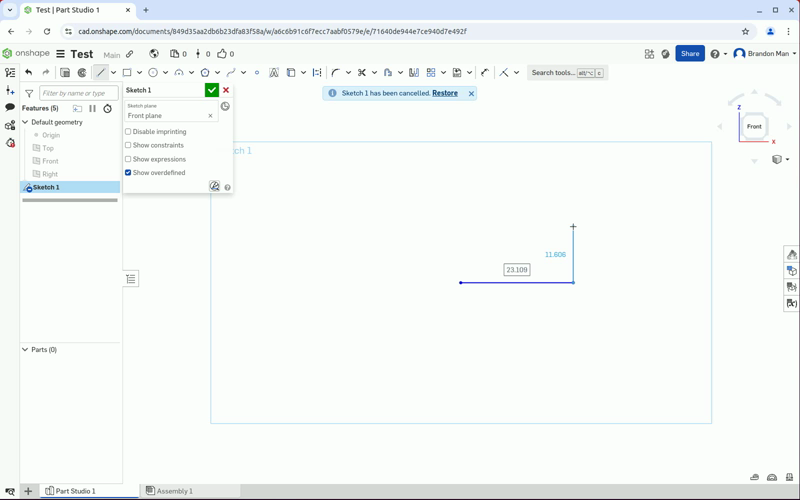
key_up(shift)
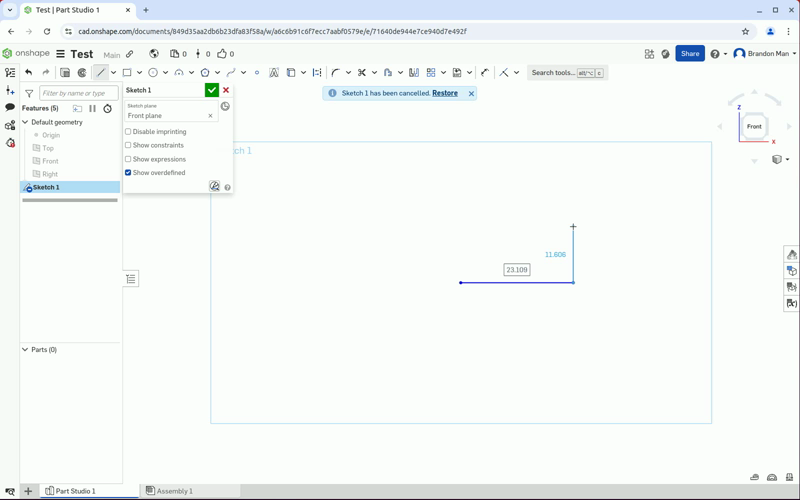
key_down(shift)
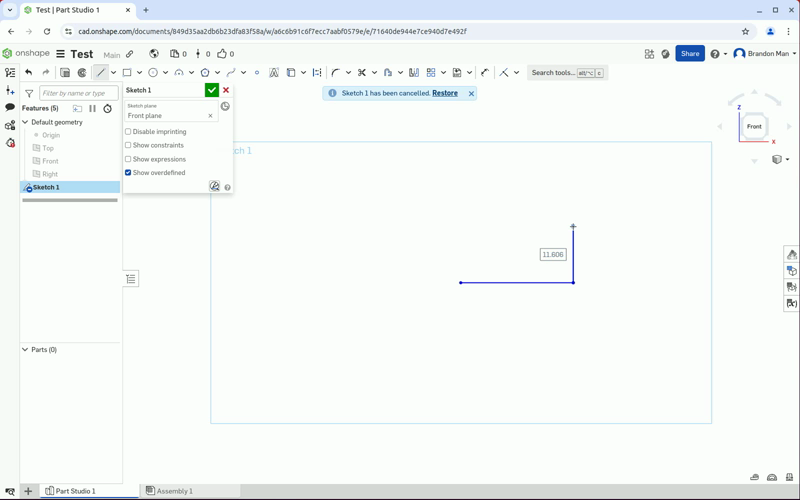
mouse_move(460, 226)
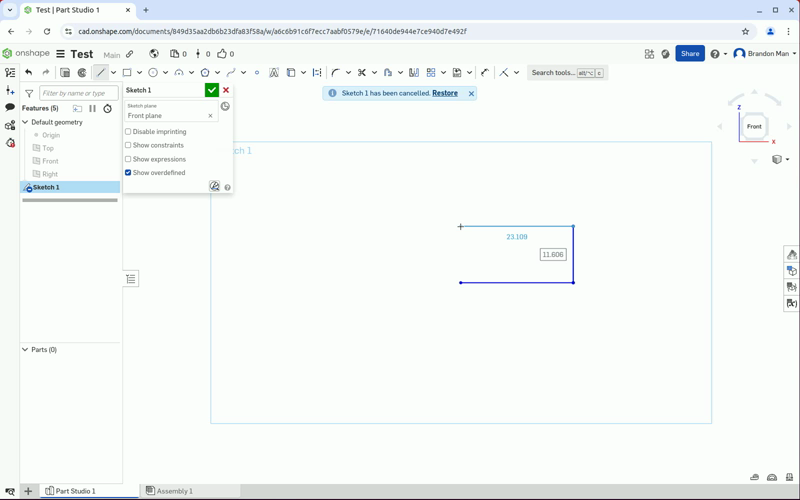
click(460, 226)
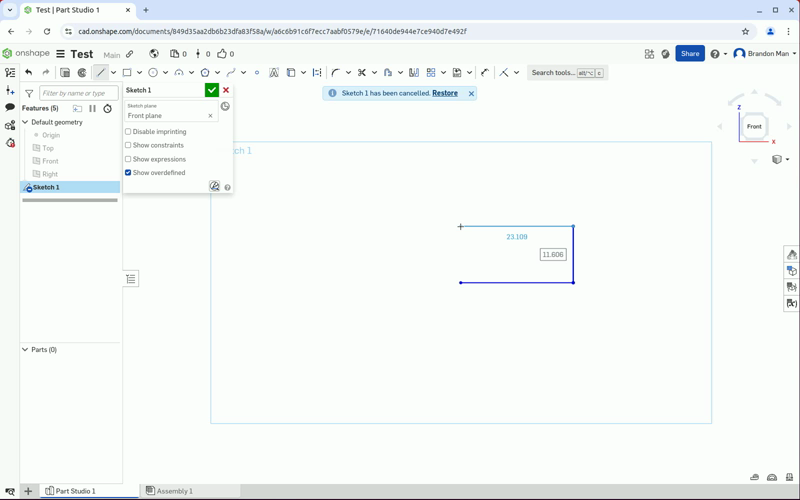
key_up(shift)
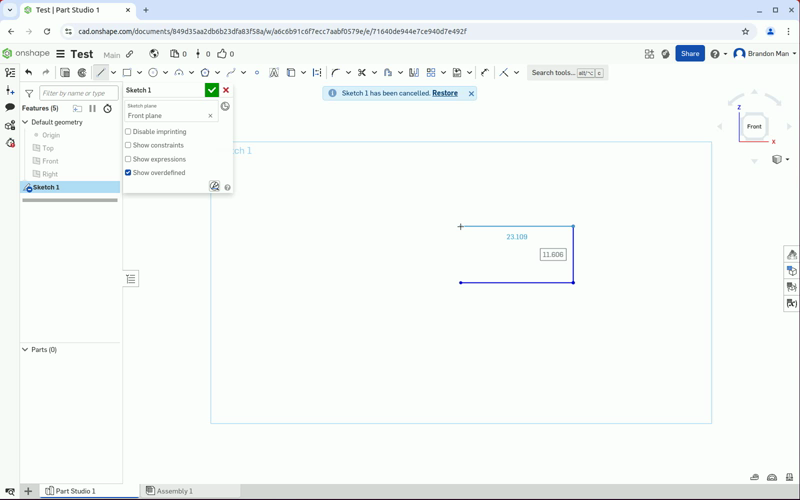
mouse_move(490, 226)
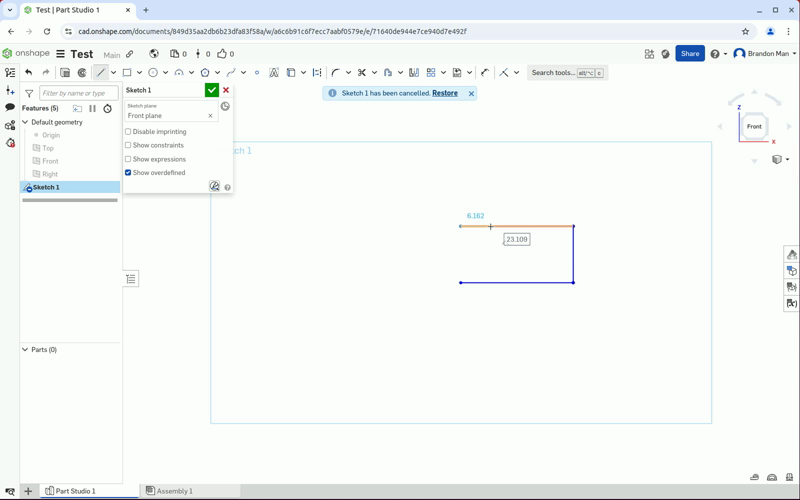
key_down(shift)
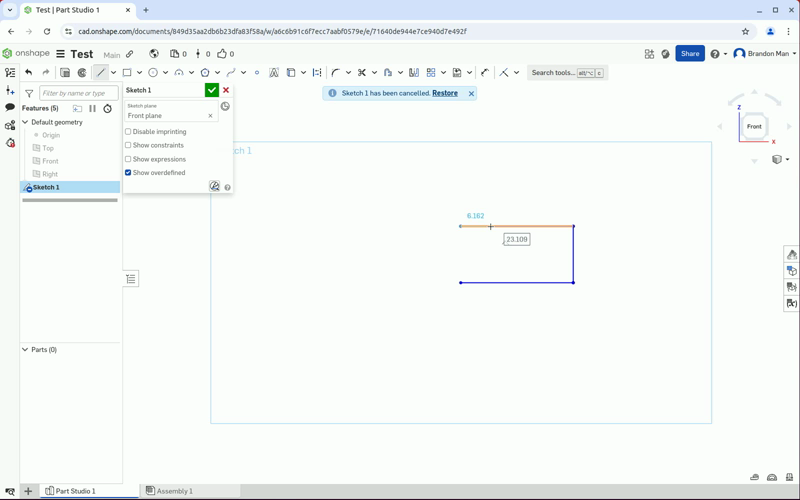
mouse_move(460, 282)
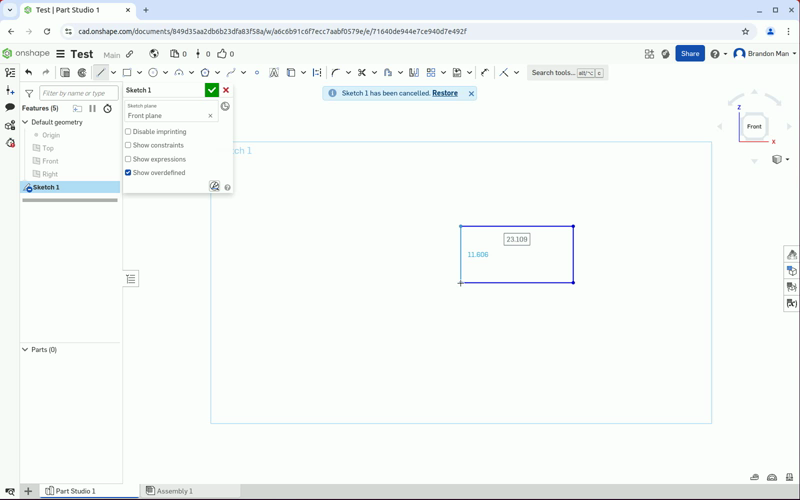
key_up(shift)
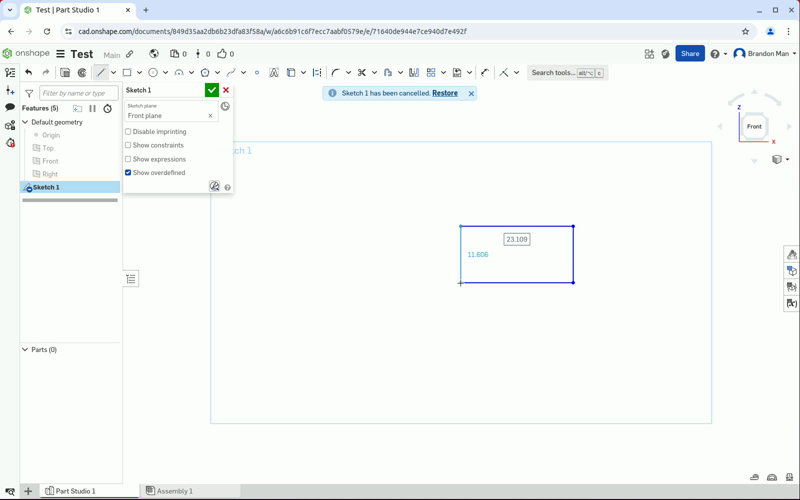
click(460, 282)
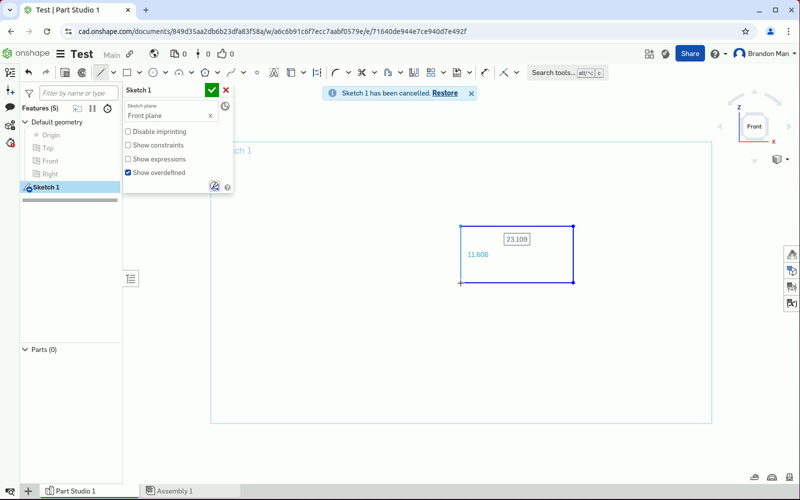
key(esc)
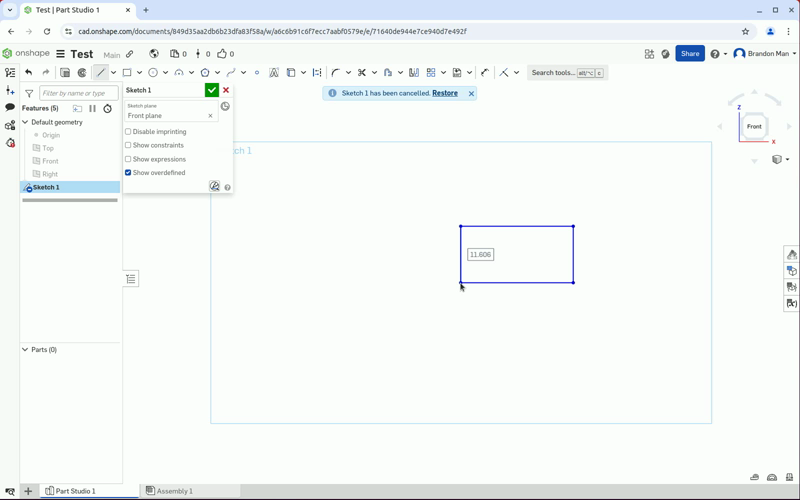
mouse_move(521, 231)
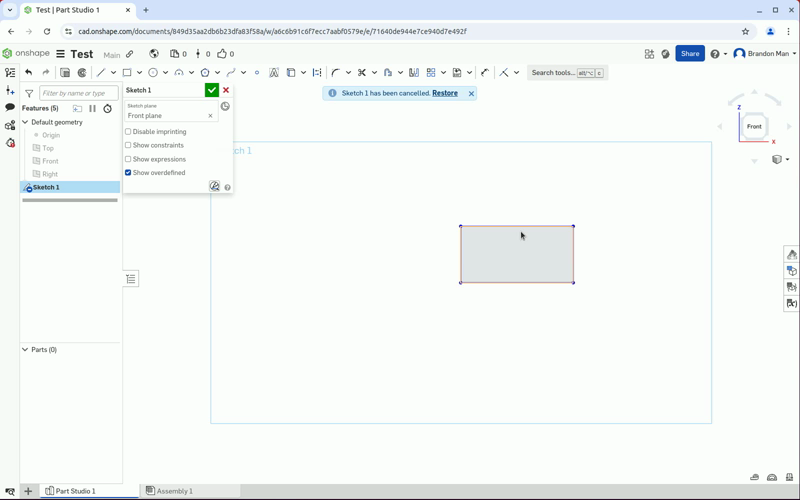
click(521, 231)
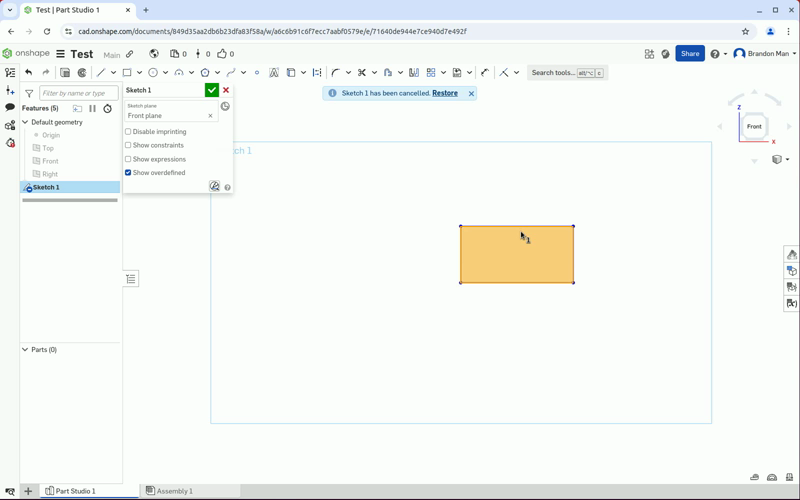
mouse_move(73, 352)
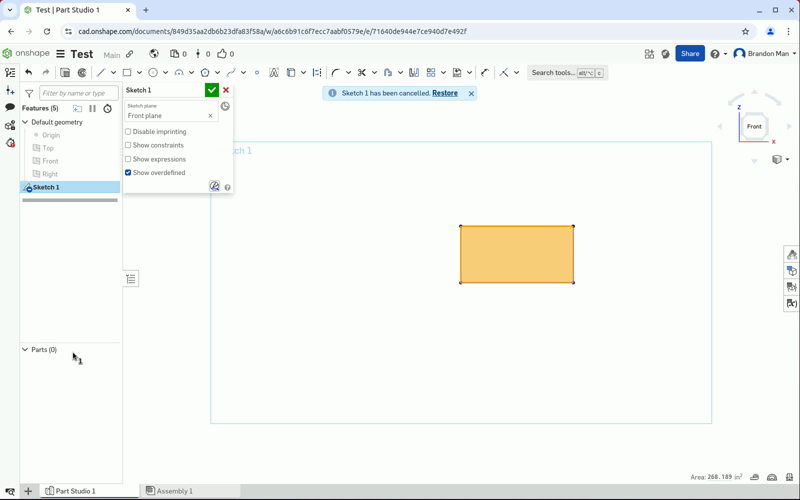
key(shift+y)
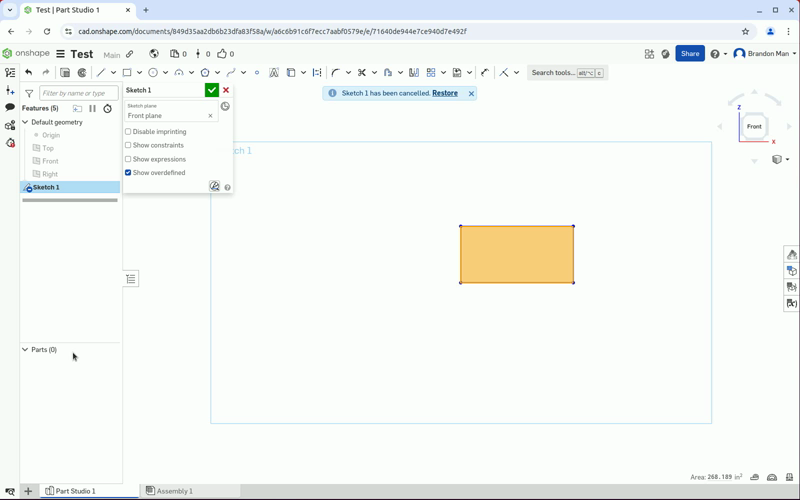
key(shift+e)
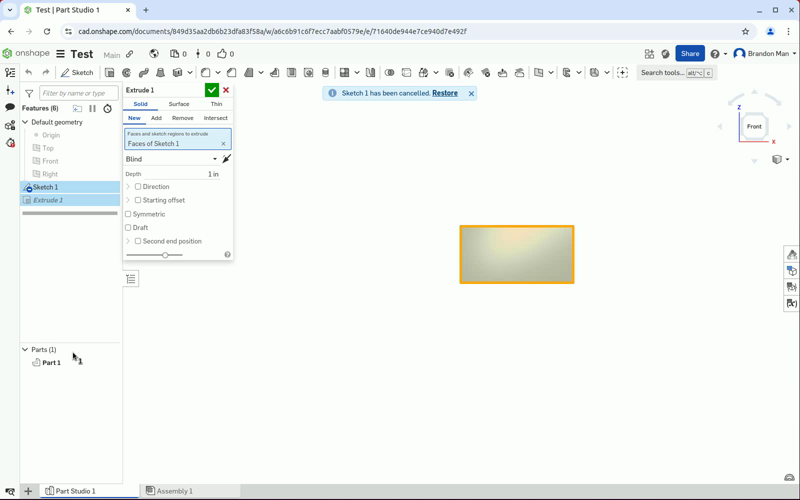
mouse_move(143, 106)
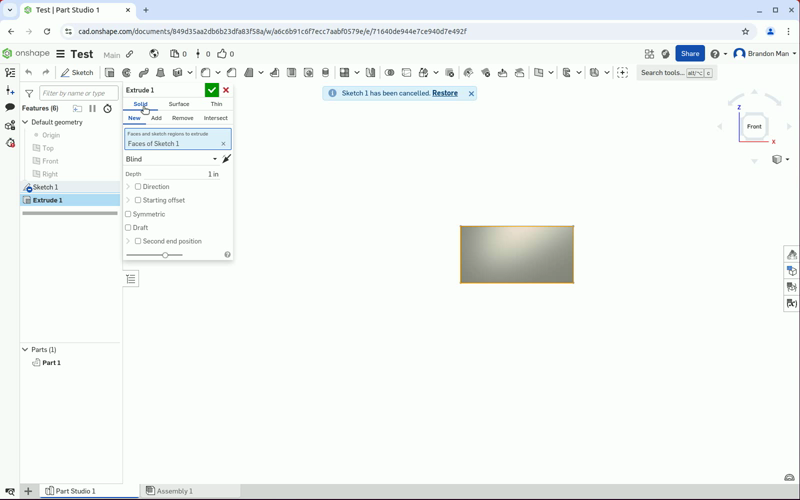
click(143, 106)
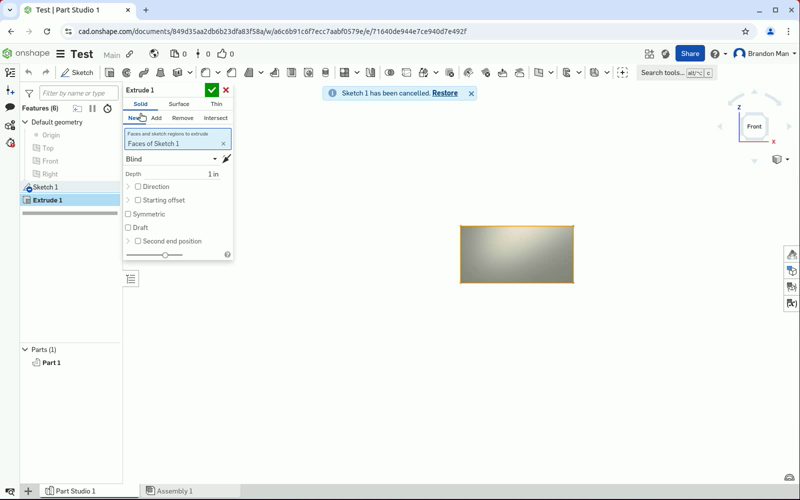
mouse_move(137, 120)
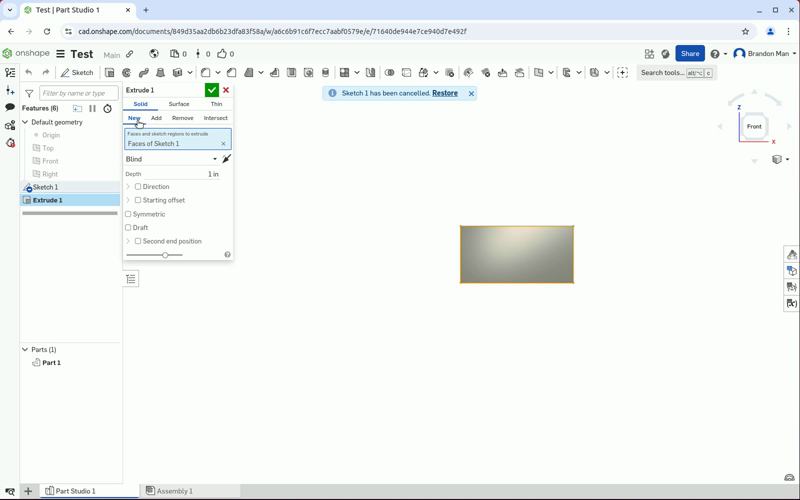
click(137, 120)
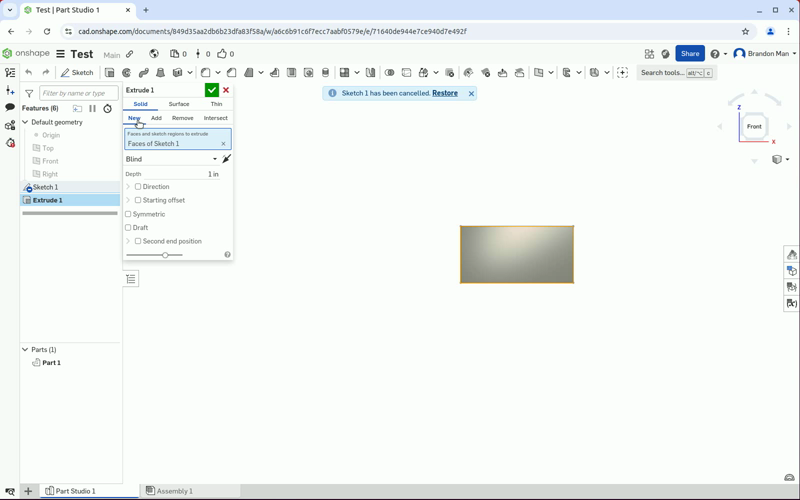
key(tab, 4)
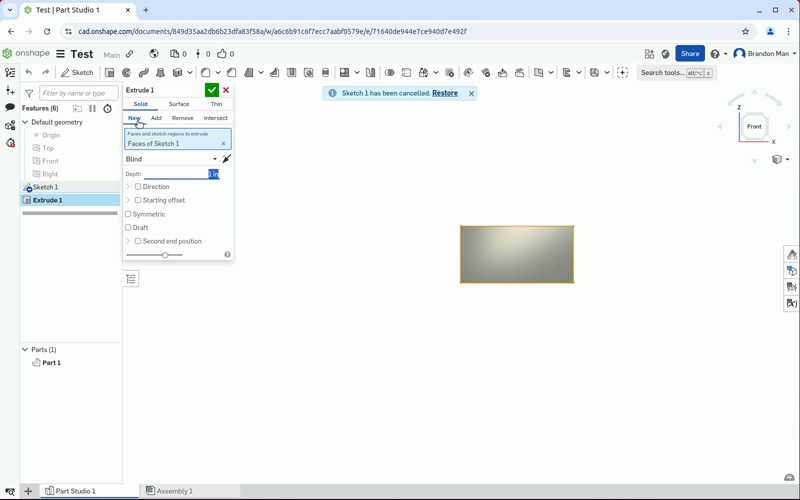
text(1.926)
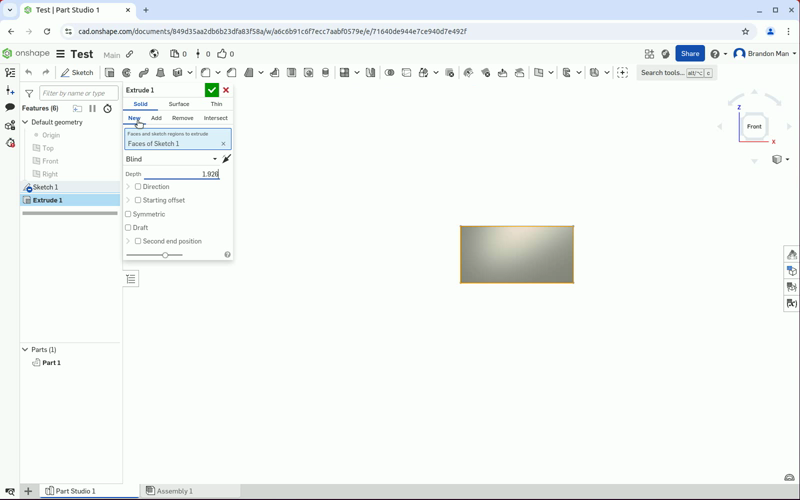
key(enter)
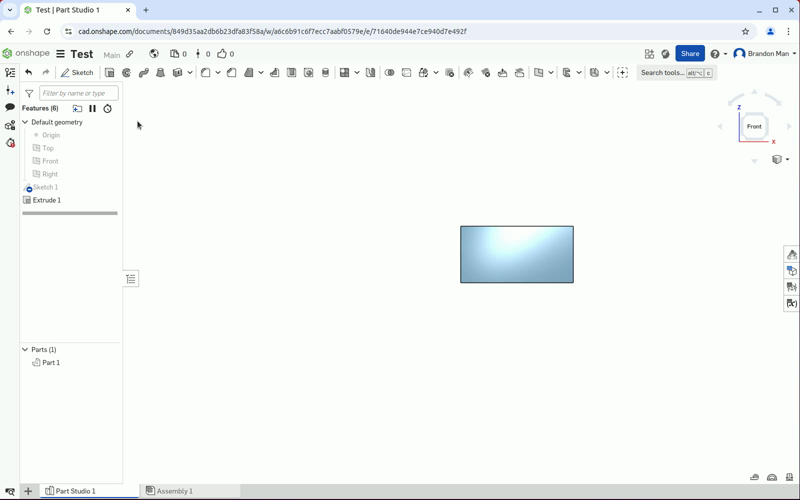
key(shift+h)
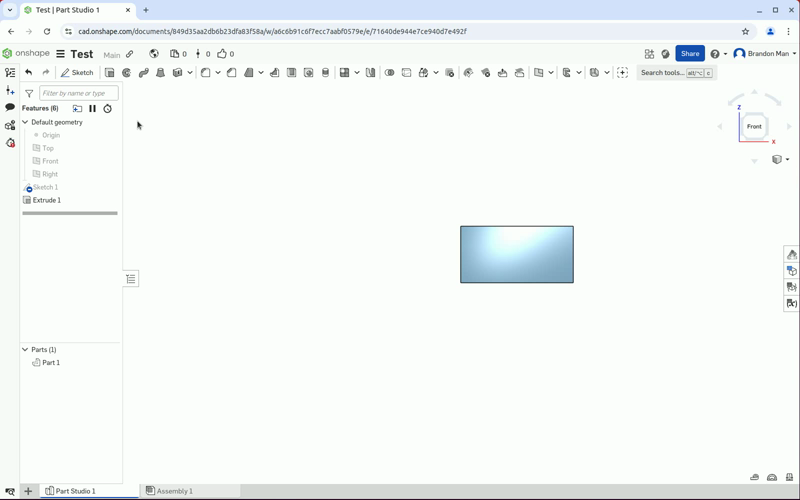
key(shift+h)
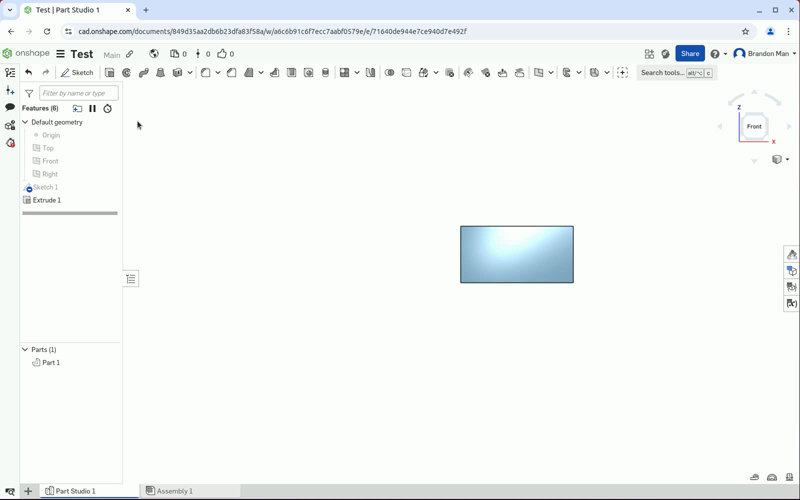
mouse_move(73, 189)
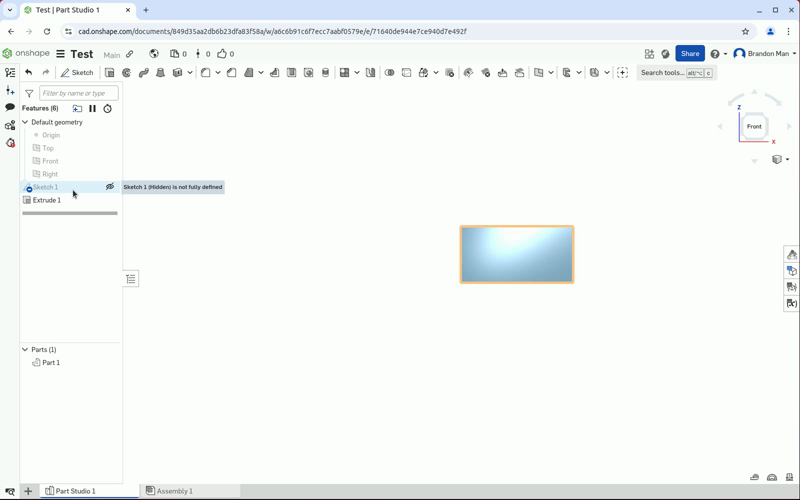
click(73, 189)
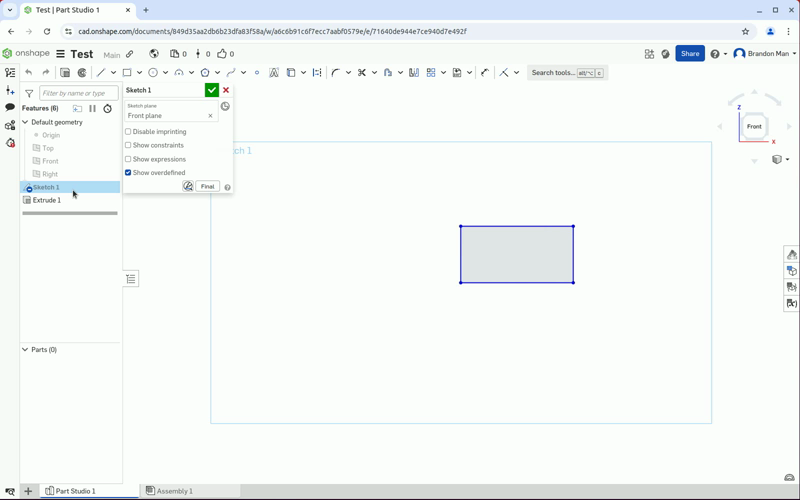
mouse_move(229, 92)
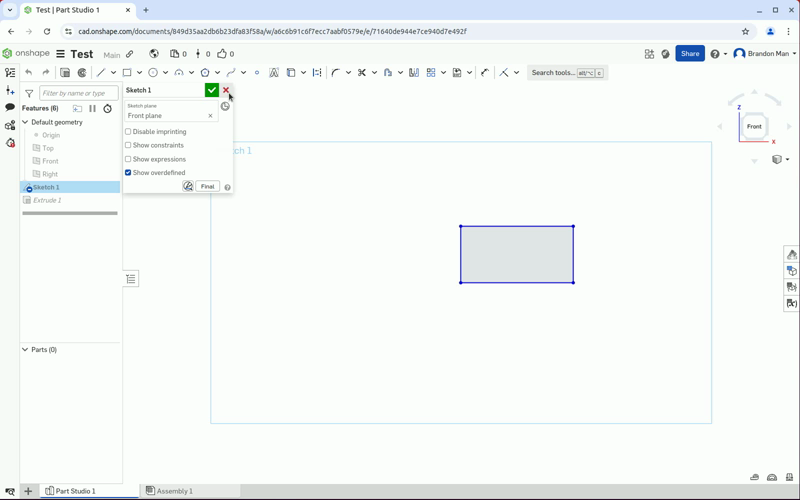
click(229, 92)
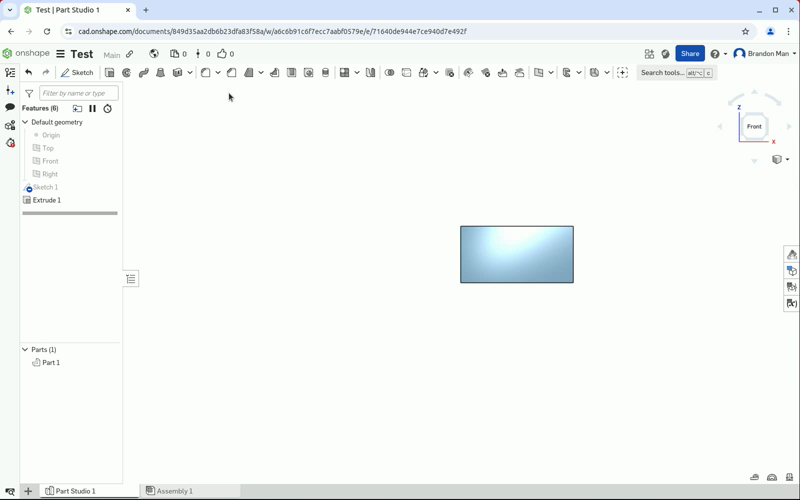
mouse_move(541, 75)
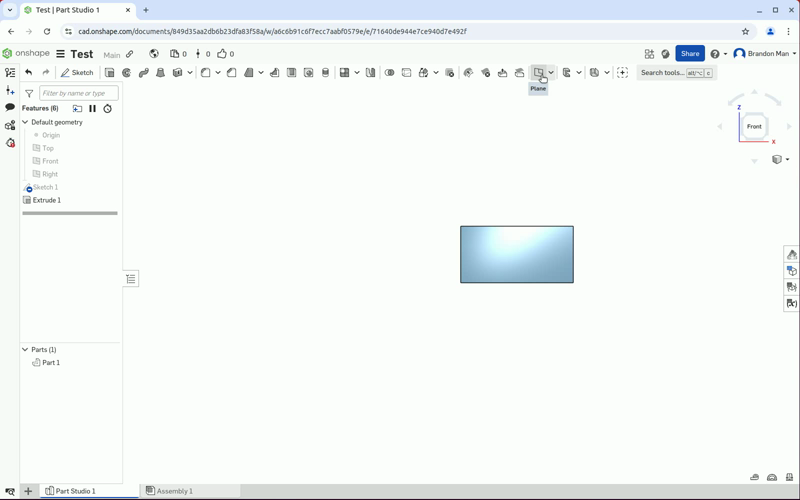
click(541, 75)
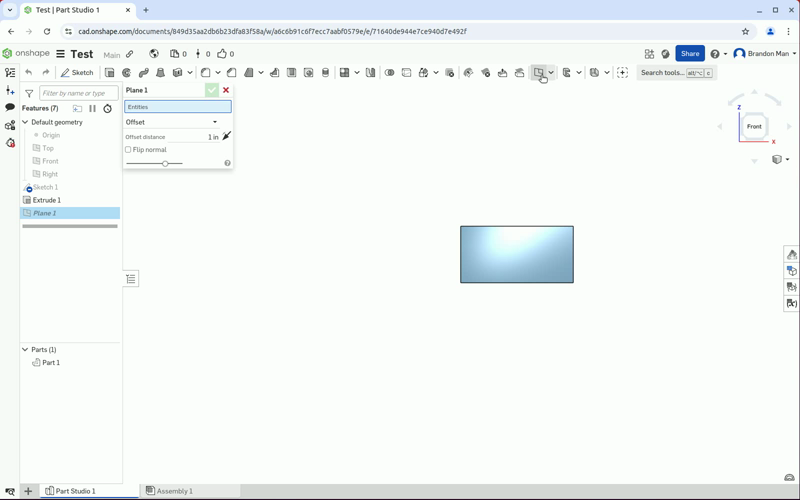
mouse_move(73, 163)
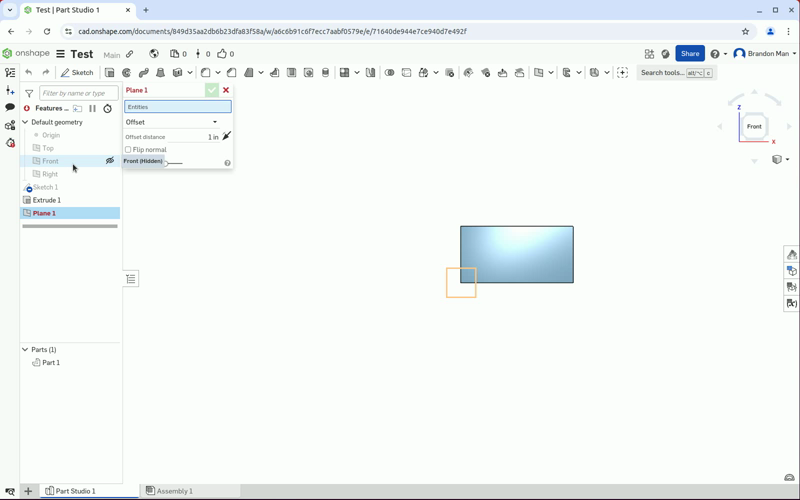
click(73, 163)
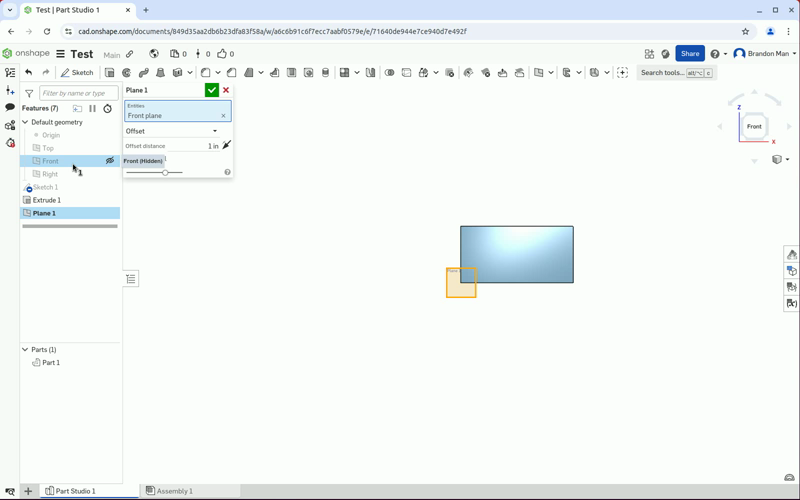
key(tab, 2)
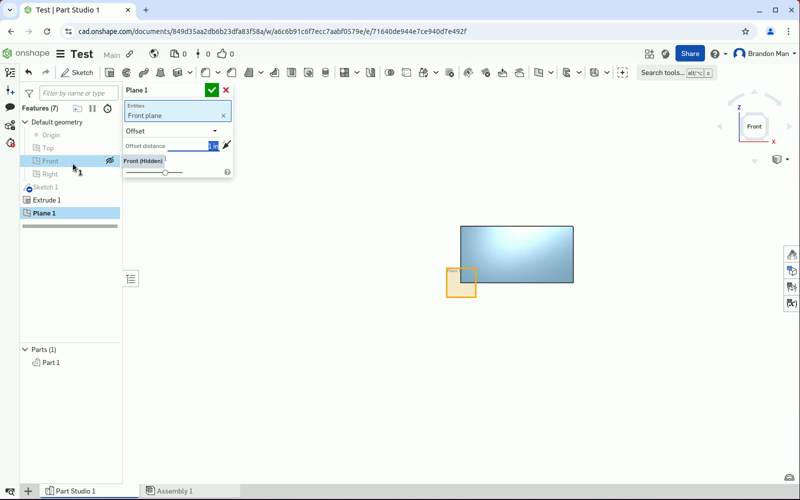
text(1.91)
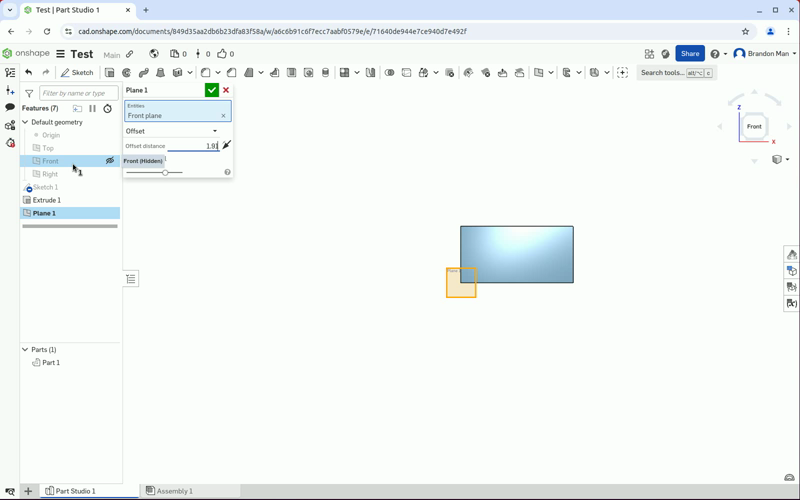
key(enter, 2)
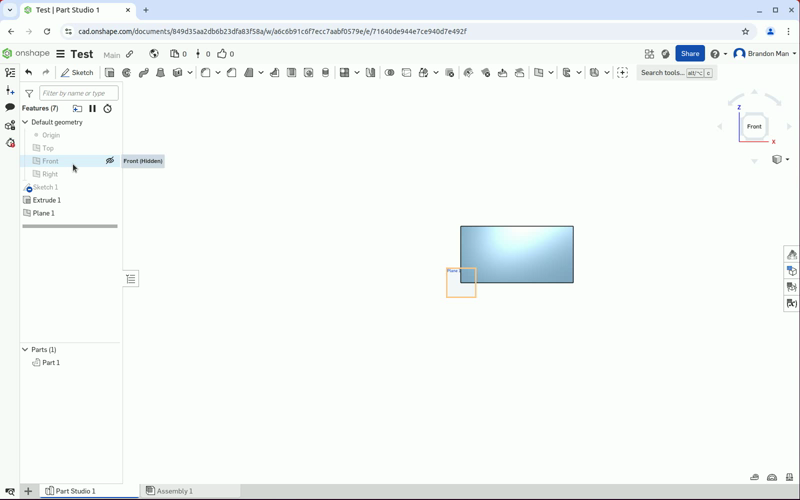
key(shift+s)
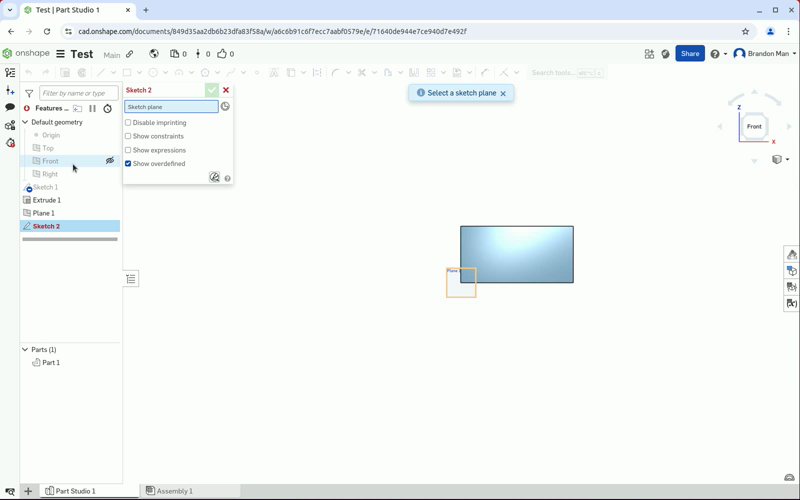
mouse_move(73, 215)
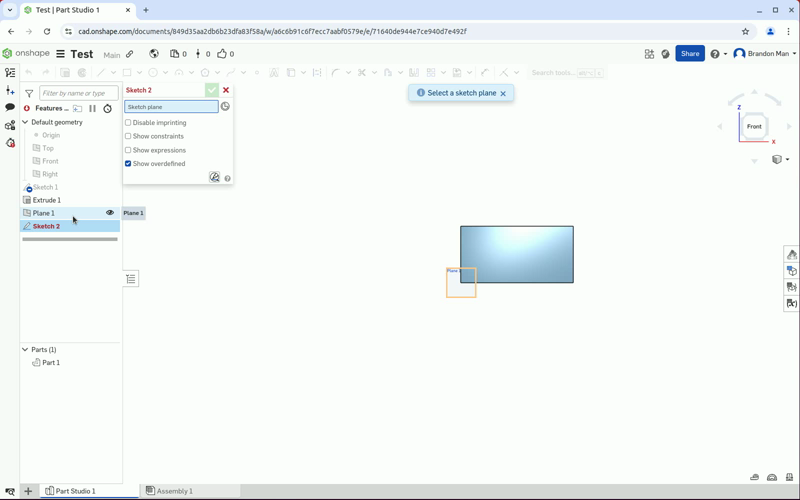
click(73, 215)
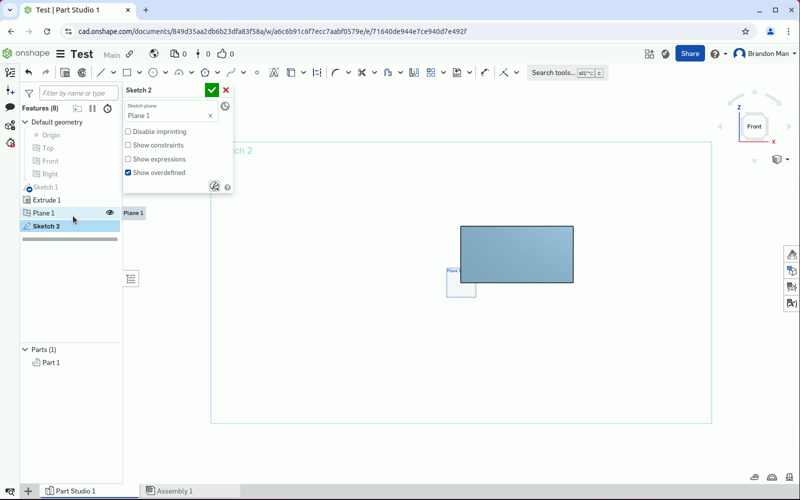
mouse_move(73, 352)
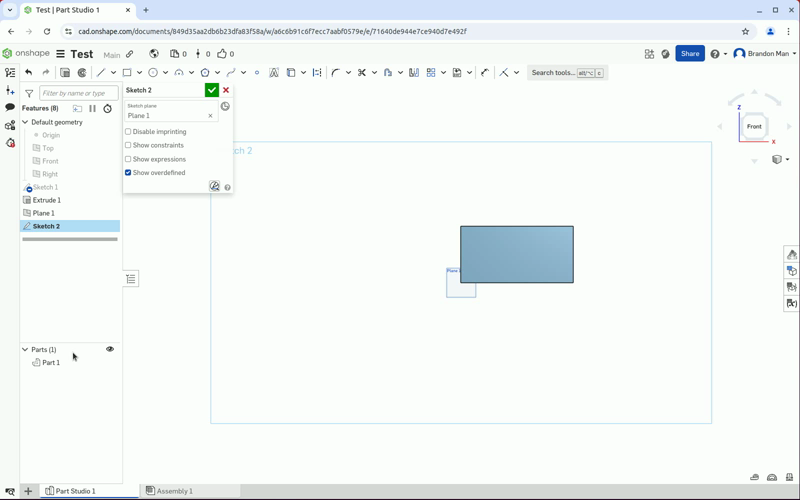
key(y)
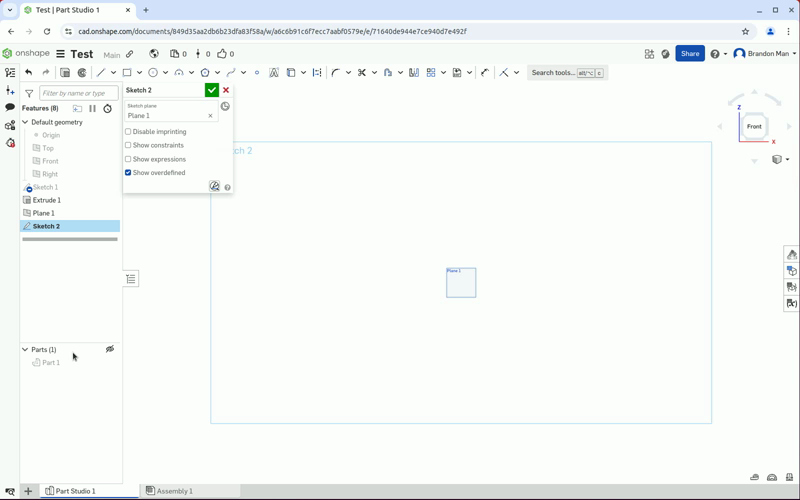
key(c)
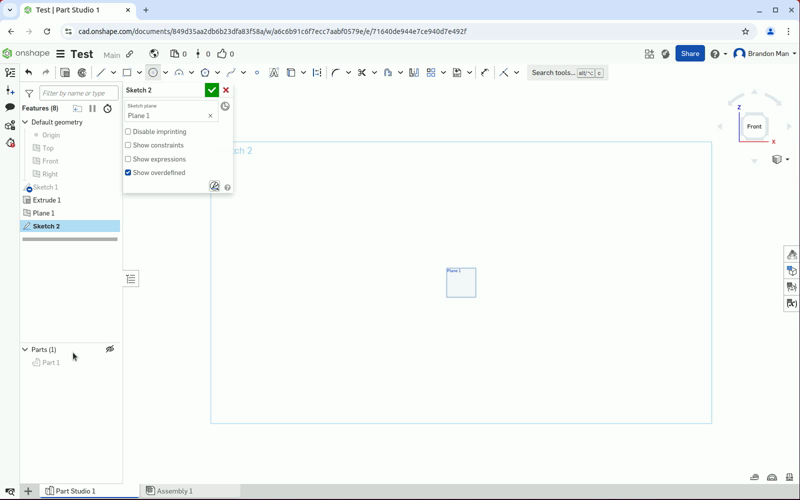
key_down(shift)
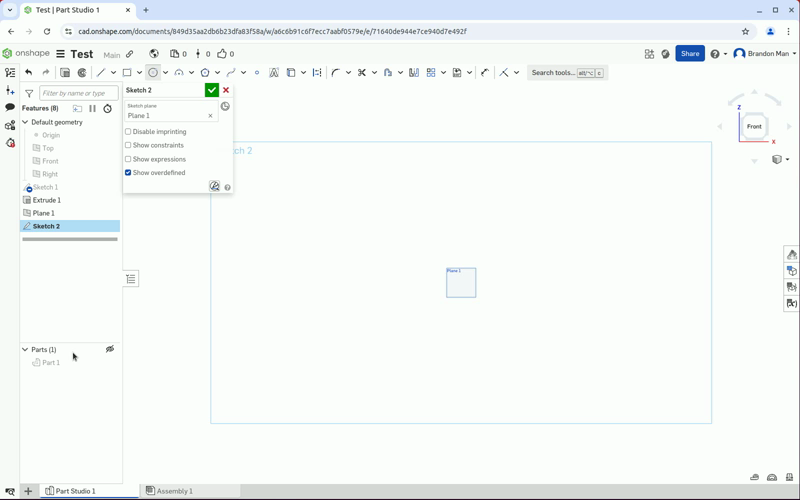
mouse_move(484, 260)
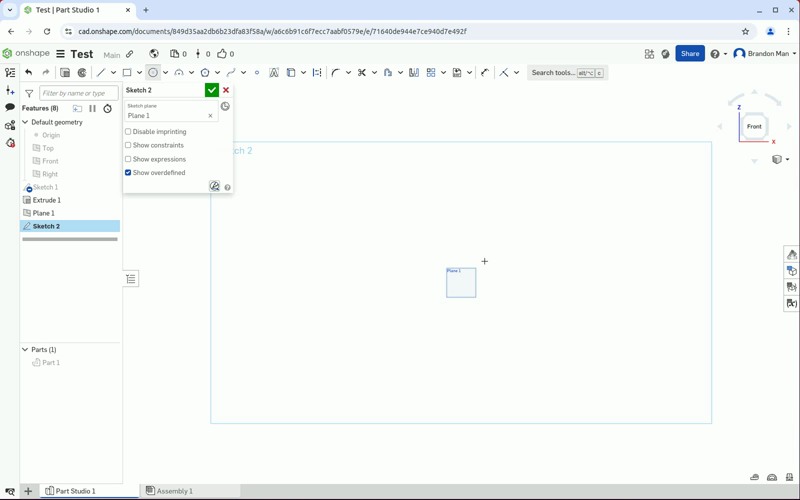
click(484, 260)
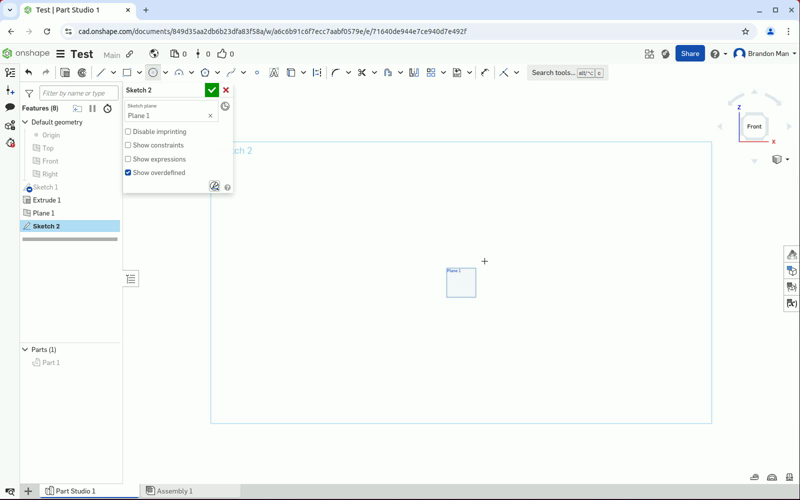
key_up(shift)
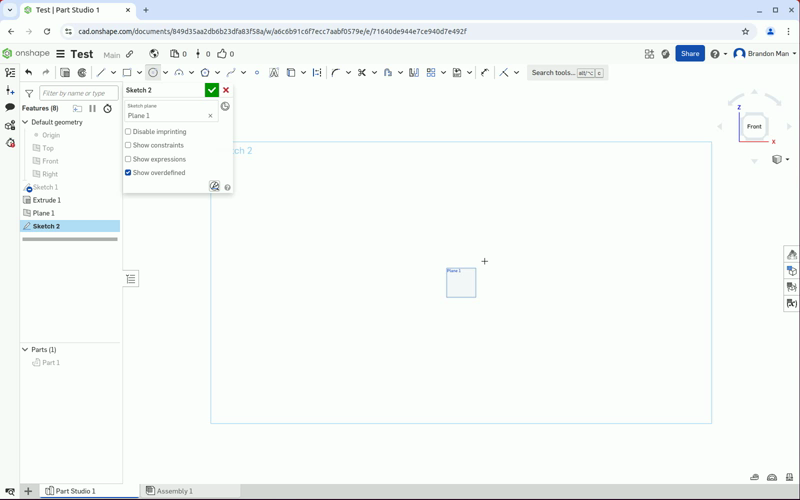
mouse_move(503, 260)
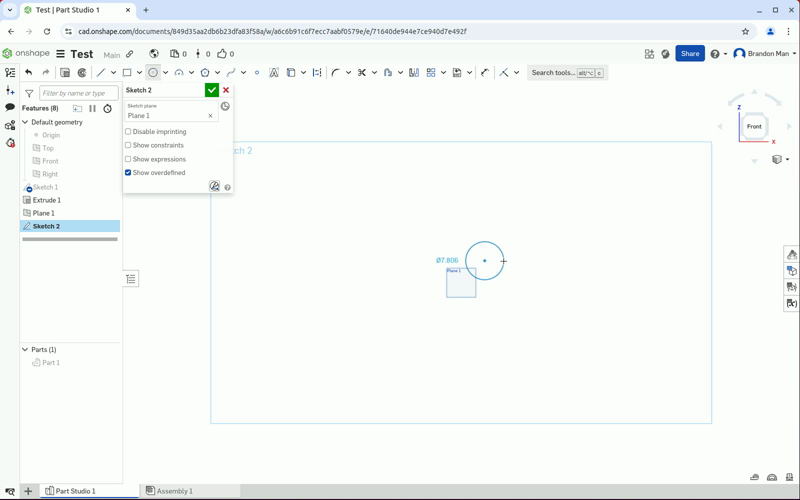
click(503, 260)
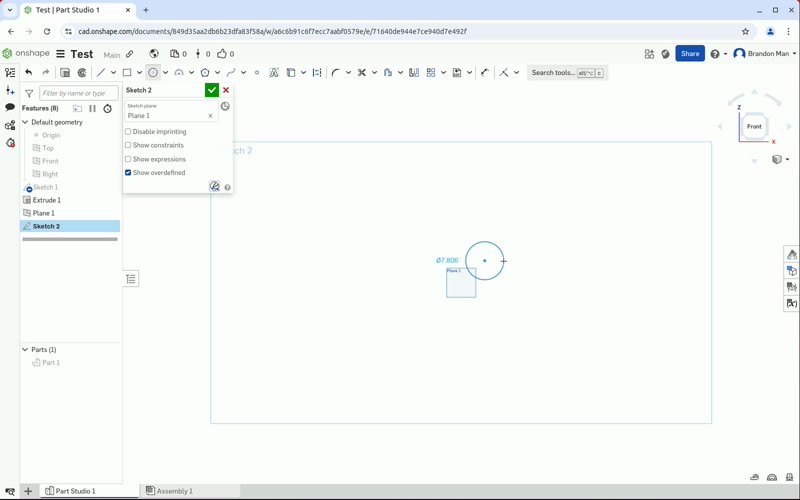
key(esc)
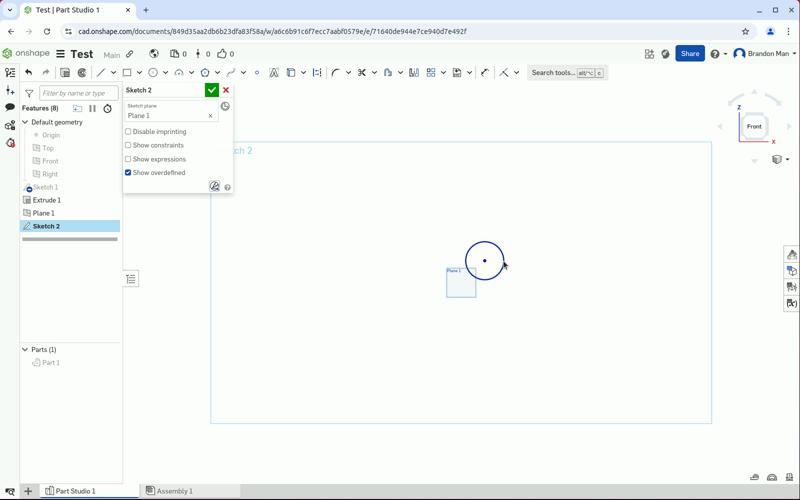
mouse_move(480, 260)
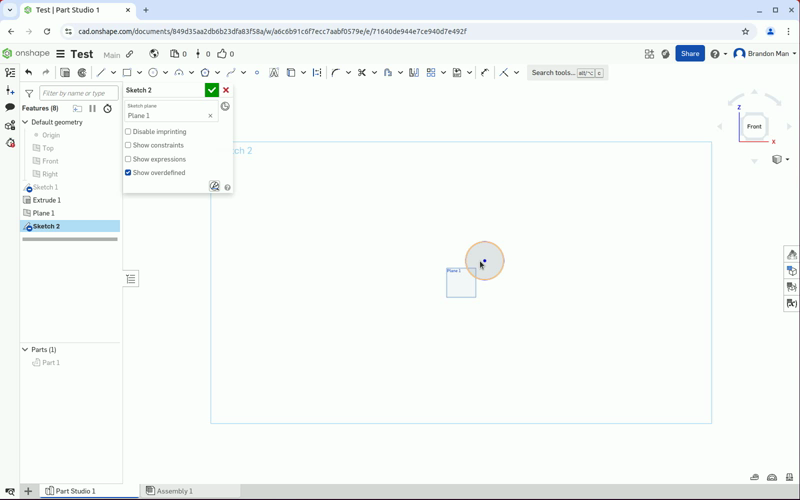
scroll(6)
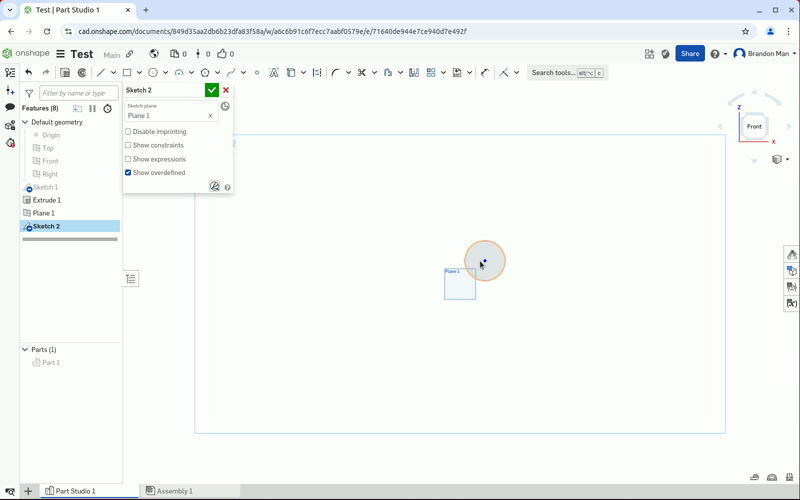
scroll(6)
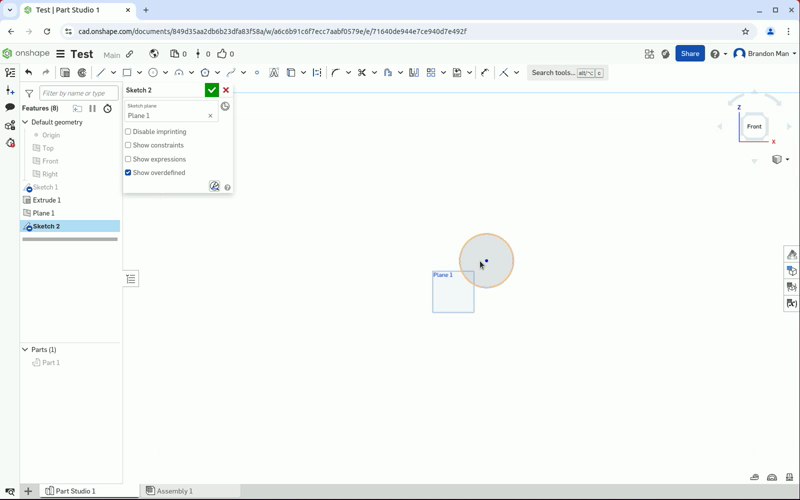
scroll(6)
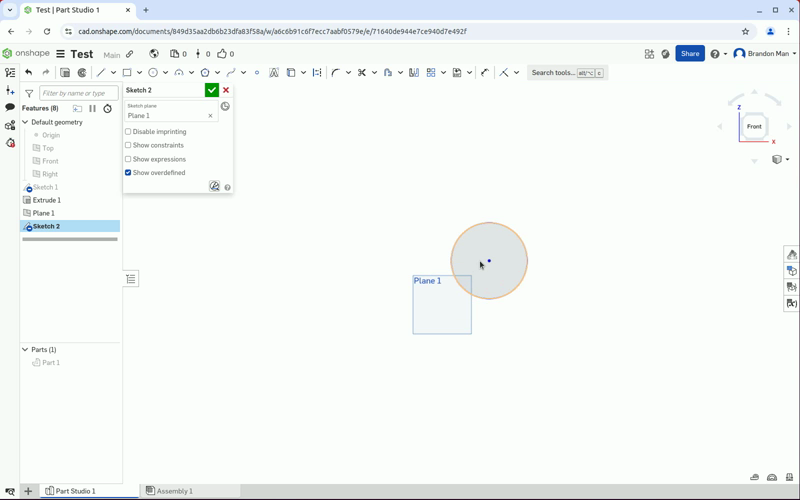
scroll(6)
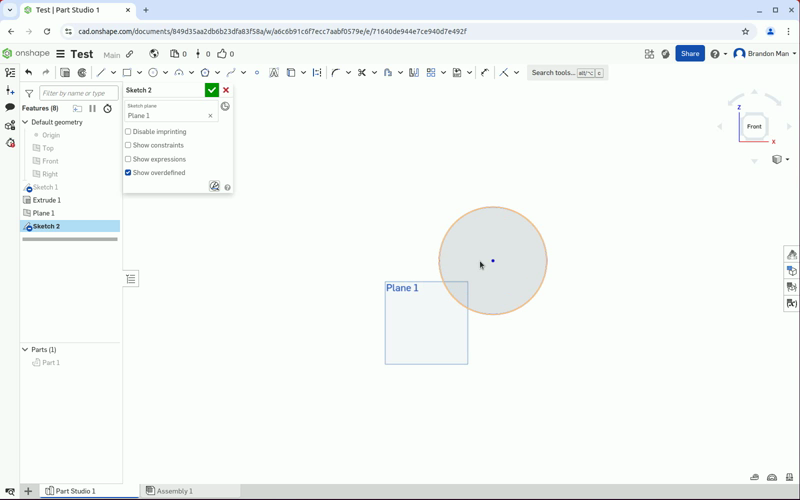
scroll(6)
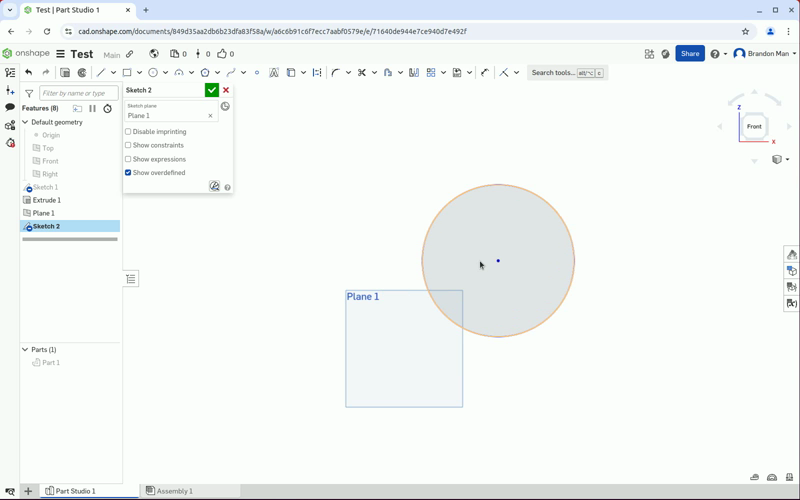
scroll(6)
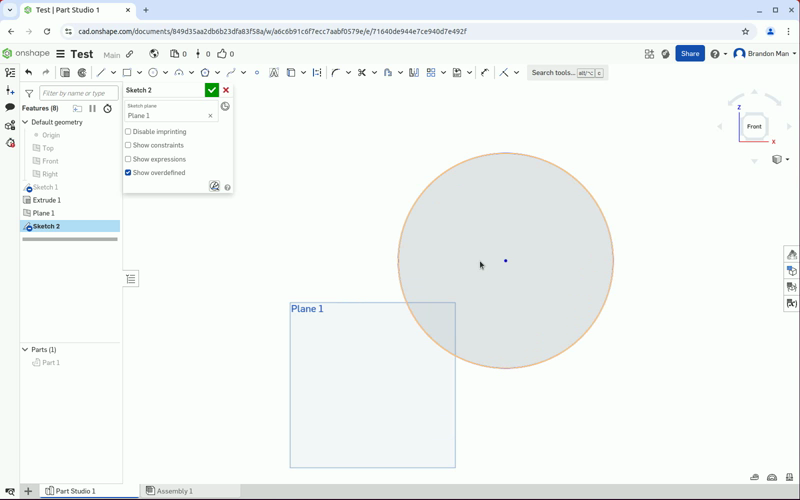
scroll(6)
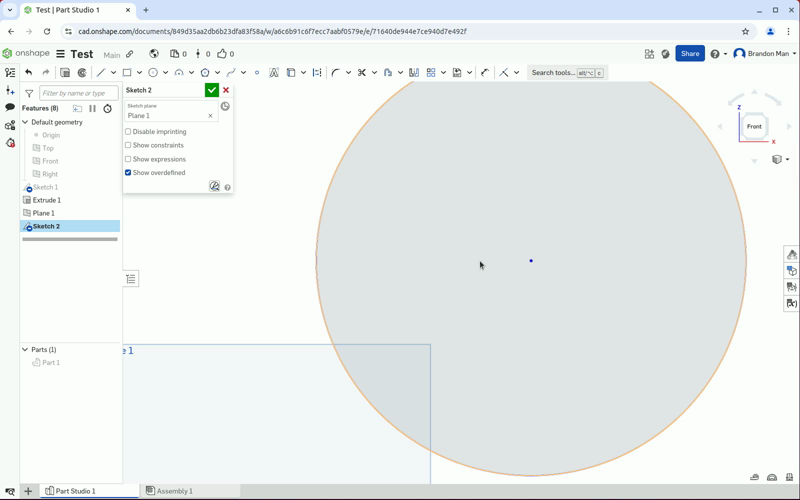
click(480, 260)
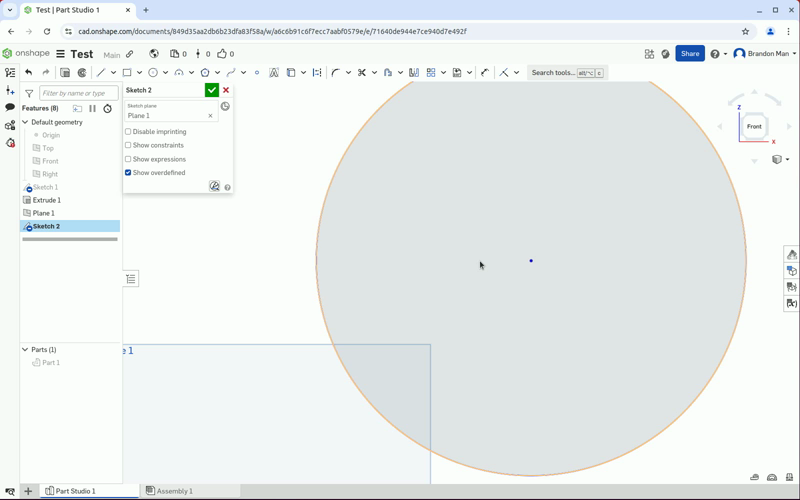
scroll(-6)
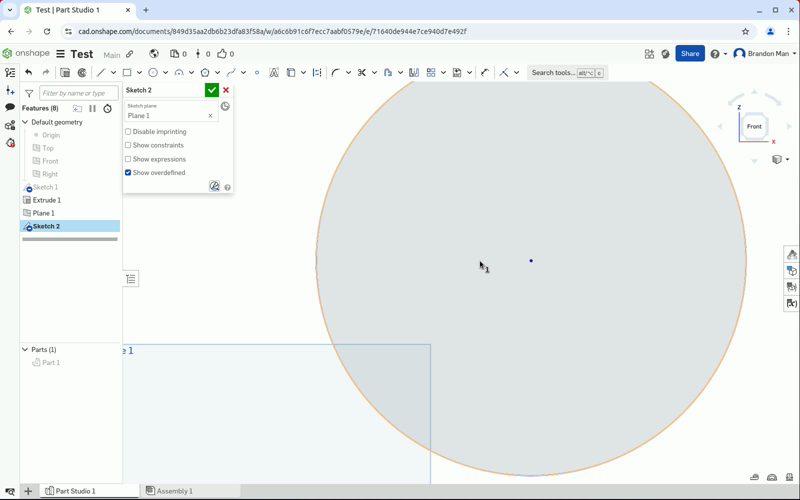
scroll(-6)
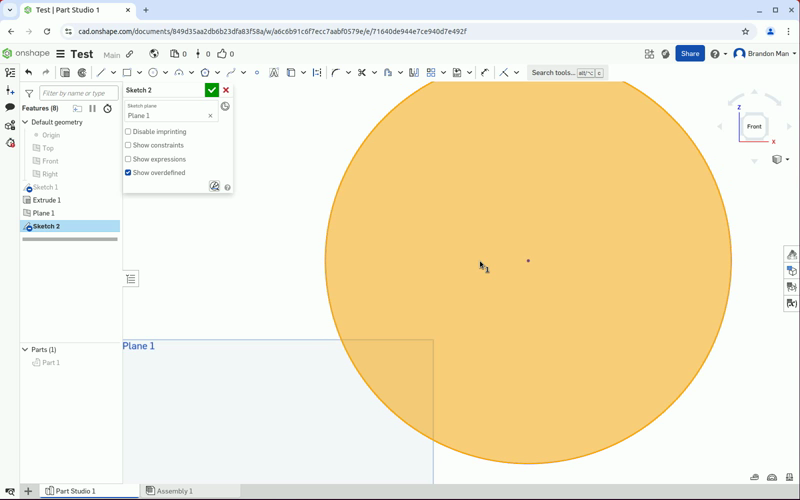
scroll(-6)
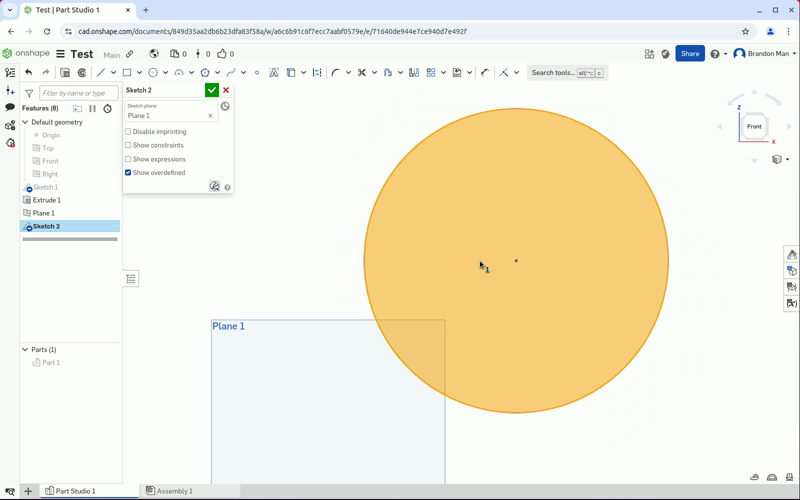
scroll(-6)
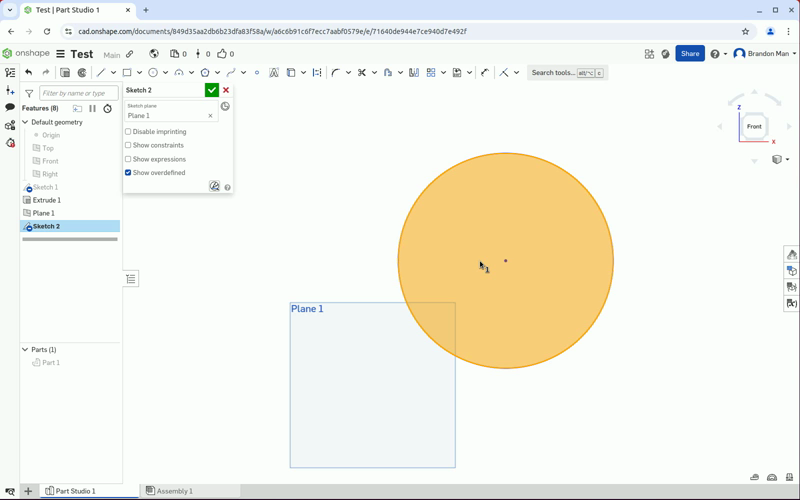
scroll(-6)
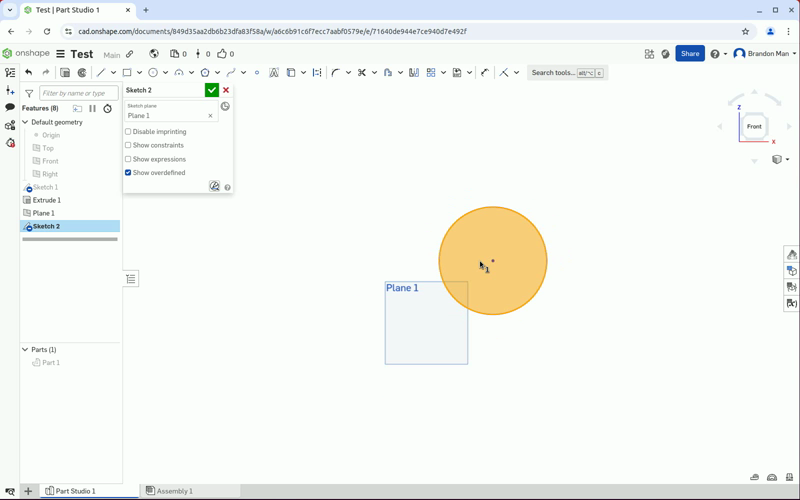
scroll(-6)
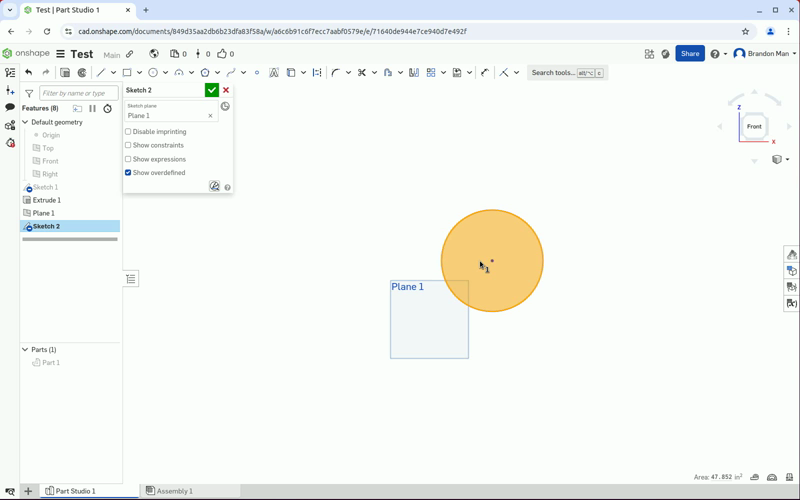
scroll(-6)
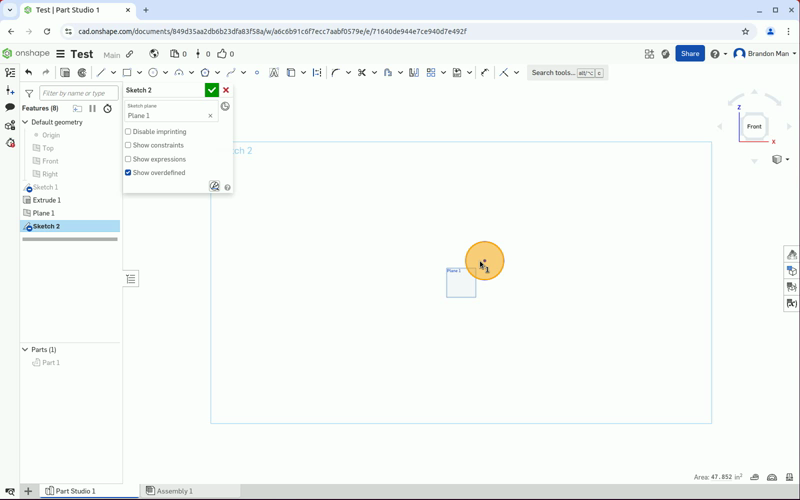
mouse_move(73, 352)
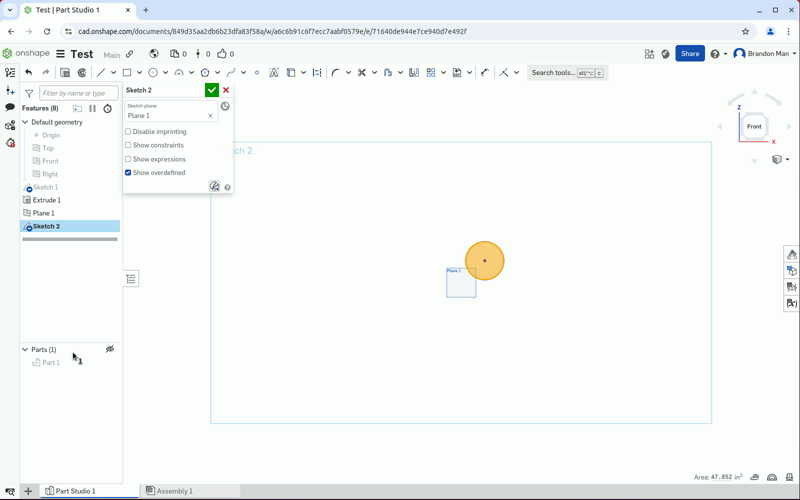
key(shift+y)
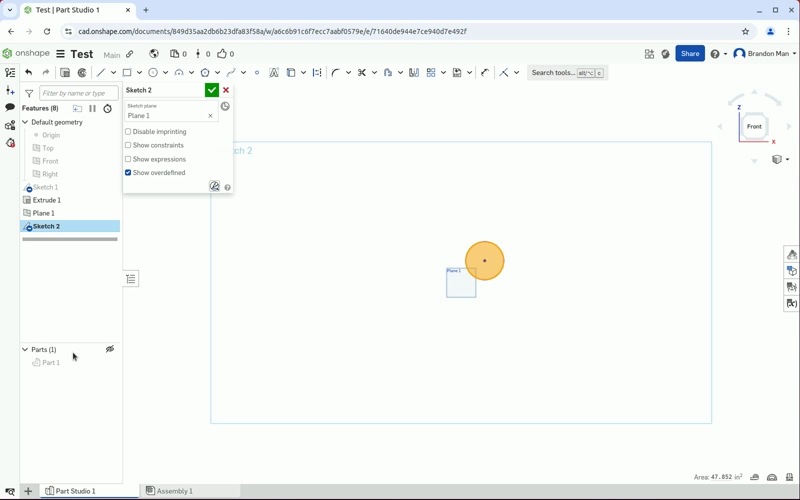
key(shift+e)
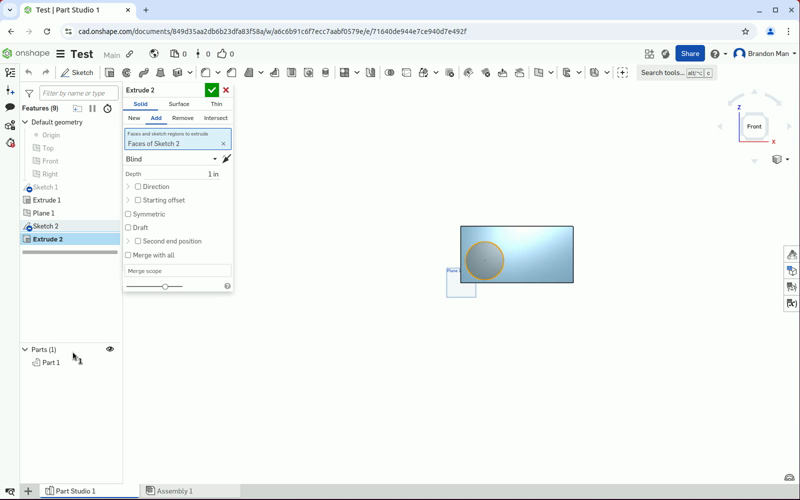
mouse_move(143, 106)
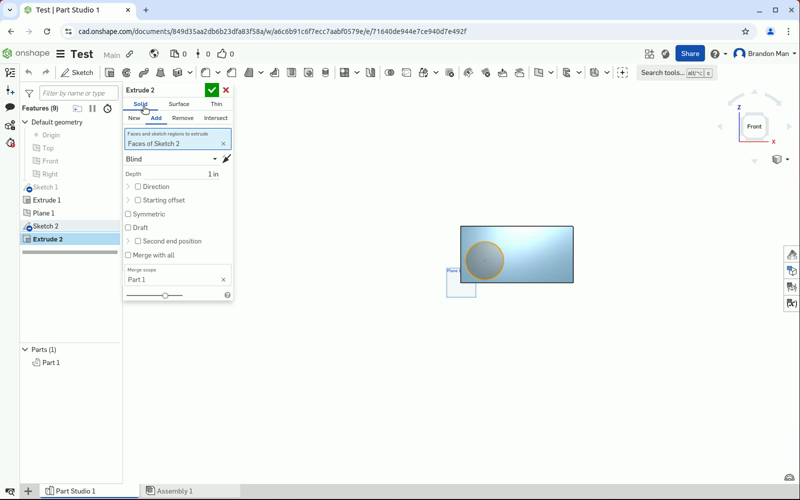
click(143, 106)
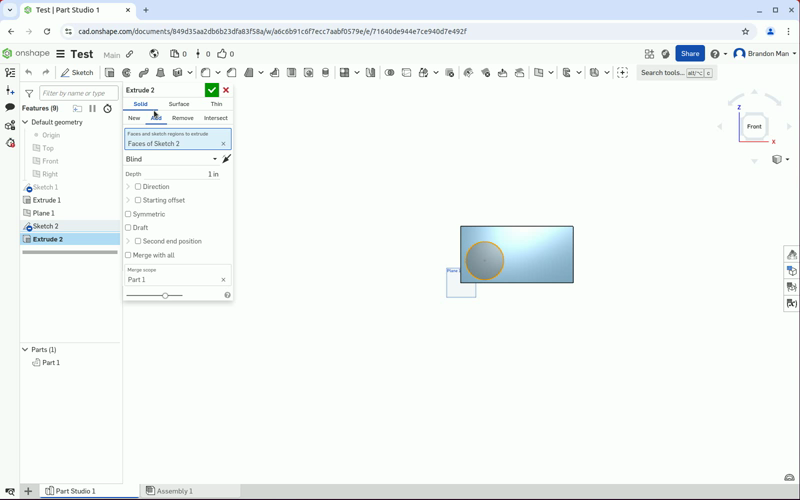
mouse_move(186, 120)
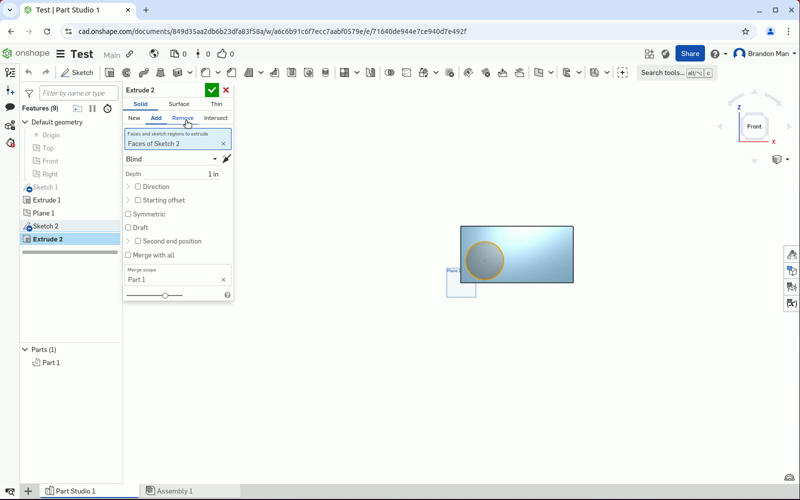
click(186, 120)
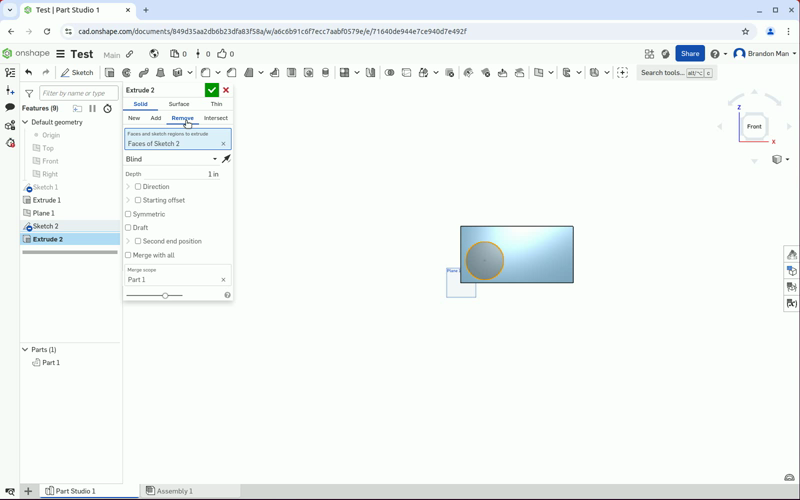
key(tab, 4)
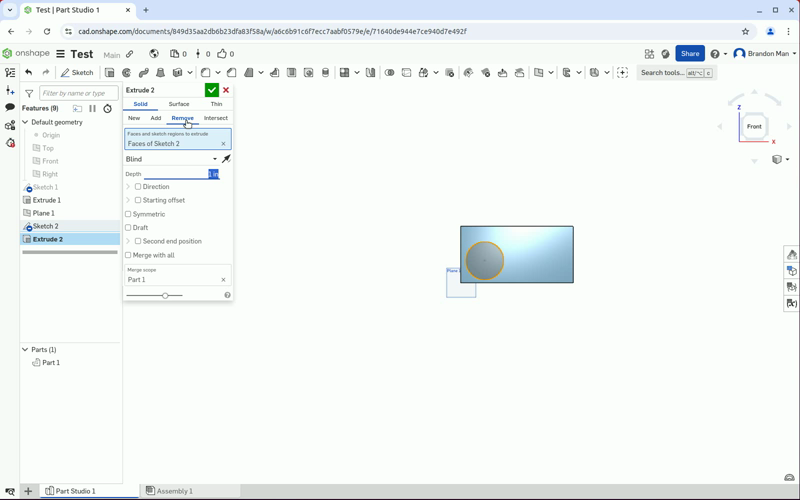
text(2.648)
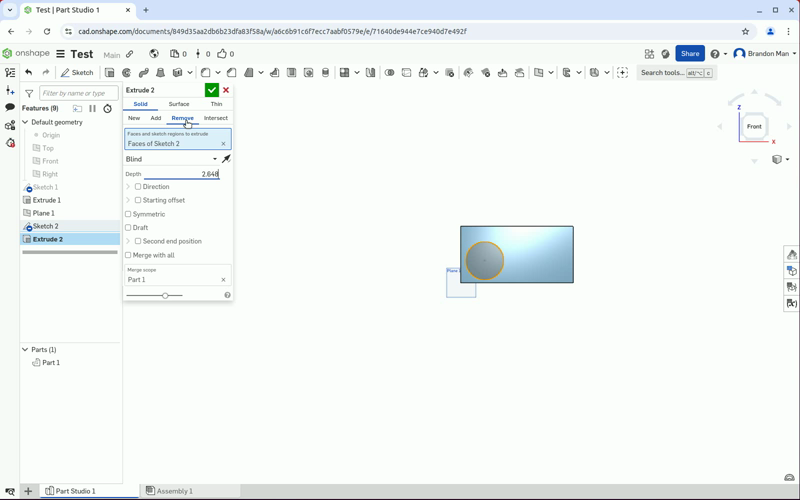
key(tab, 6)
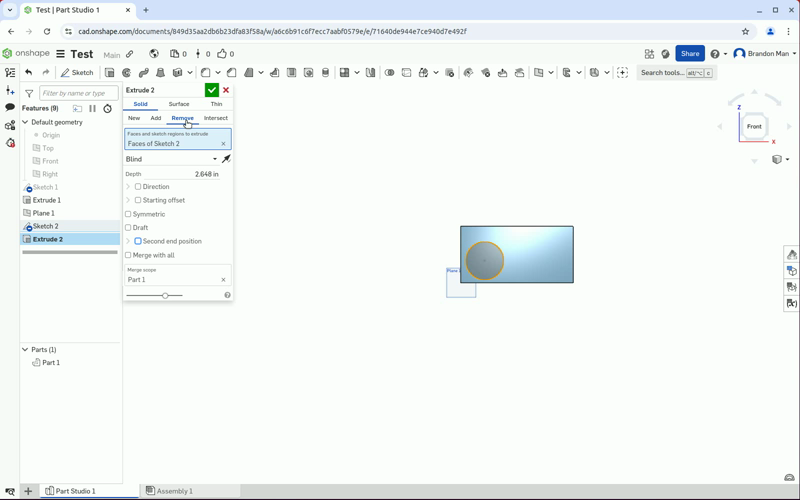
key(space)
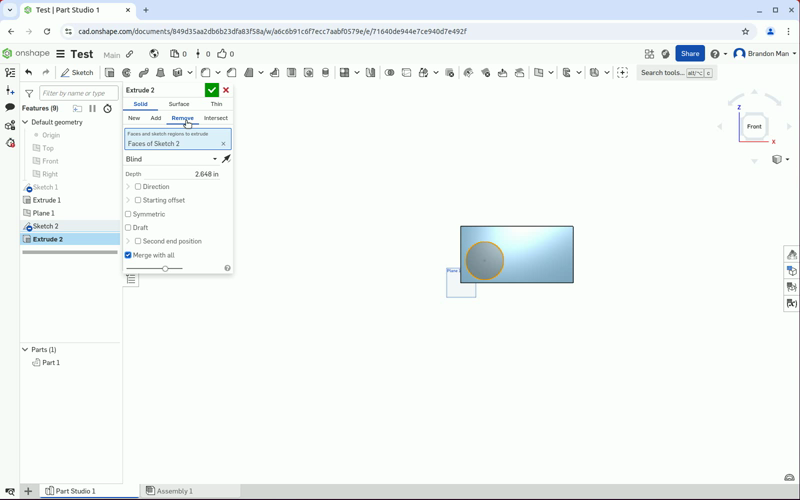
key(enter)
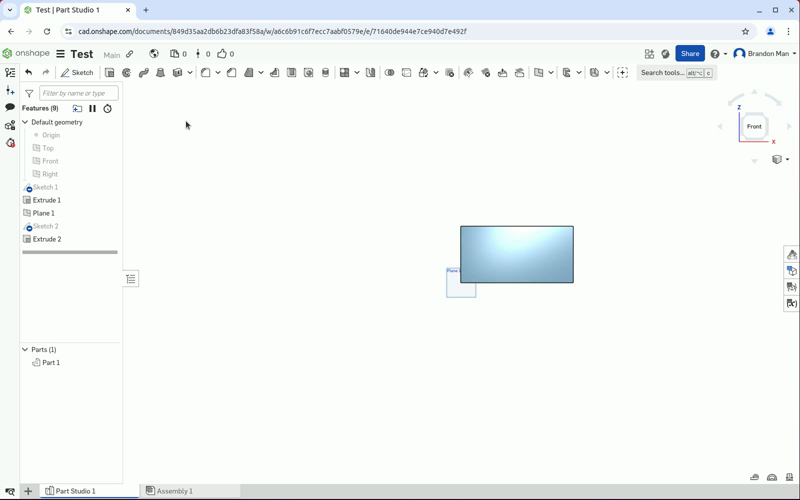
key(shift+h)
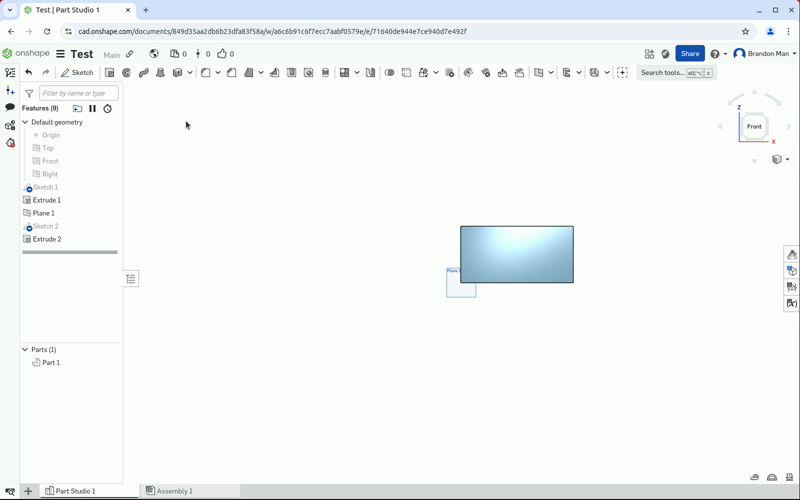
key(shift+h)
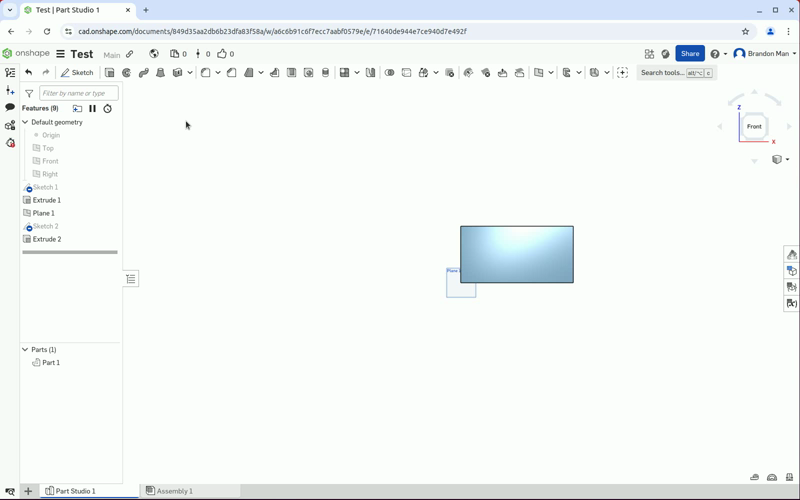
mouse_move(73, 189)
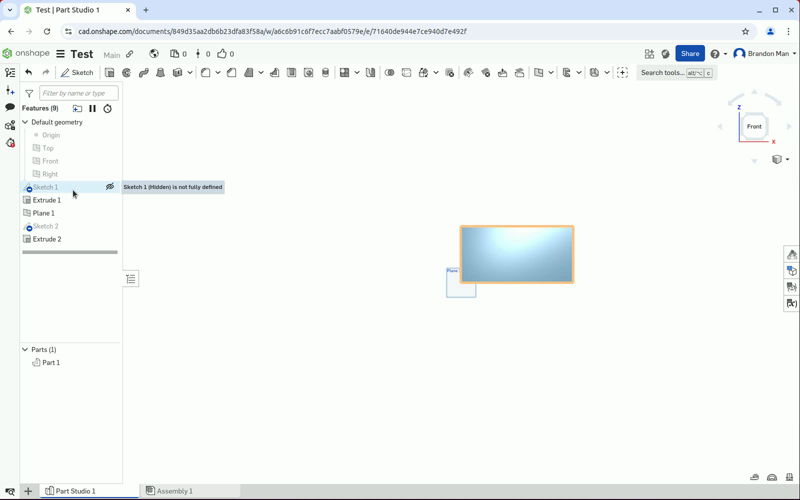
click(73, 189)
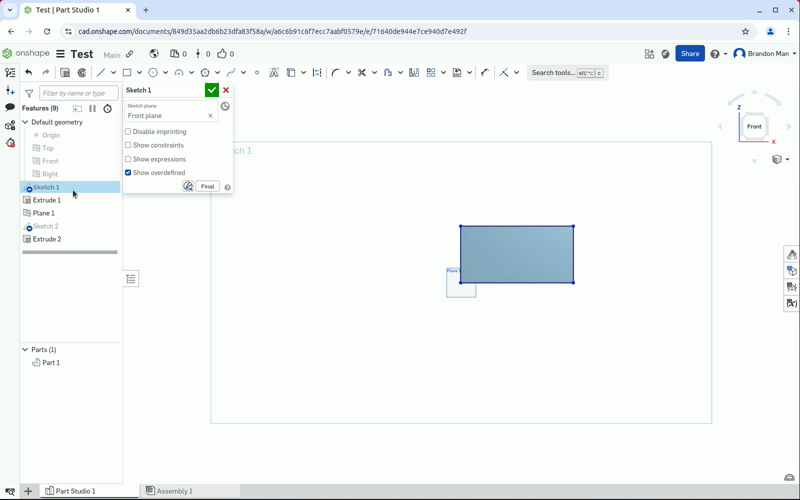
mouse_move(229, 92)
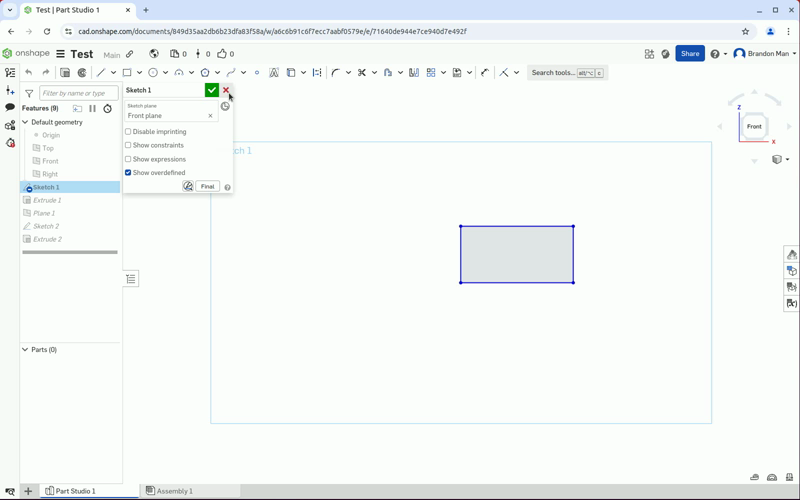
click(229, 92)
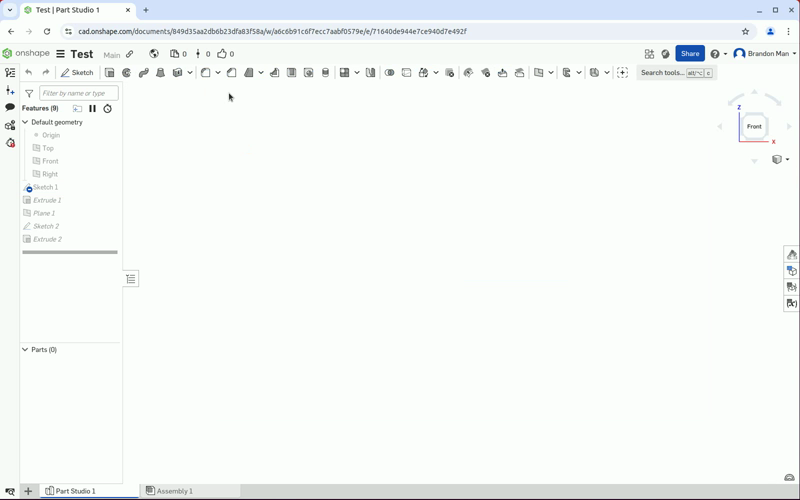
key(shift+s)
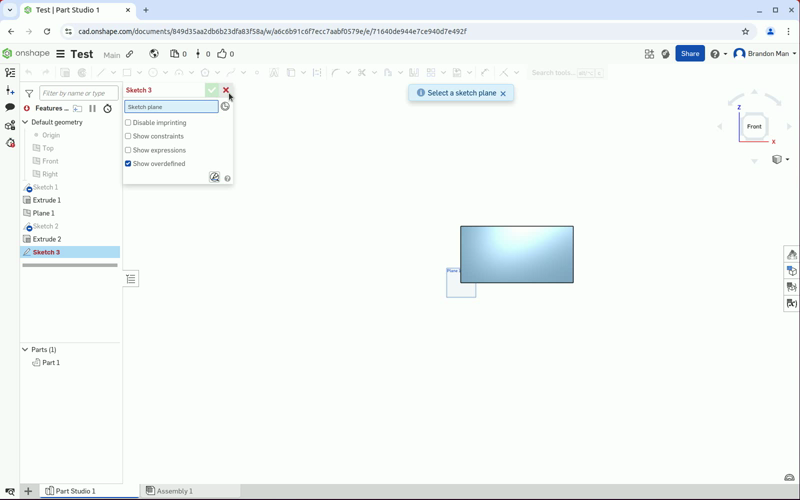
mouse_move(73, 215)
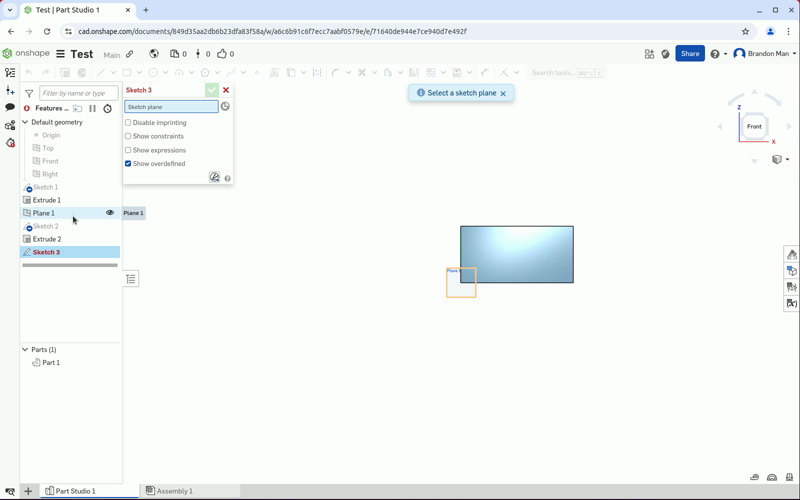
click(73, 215)
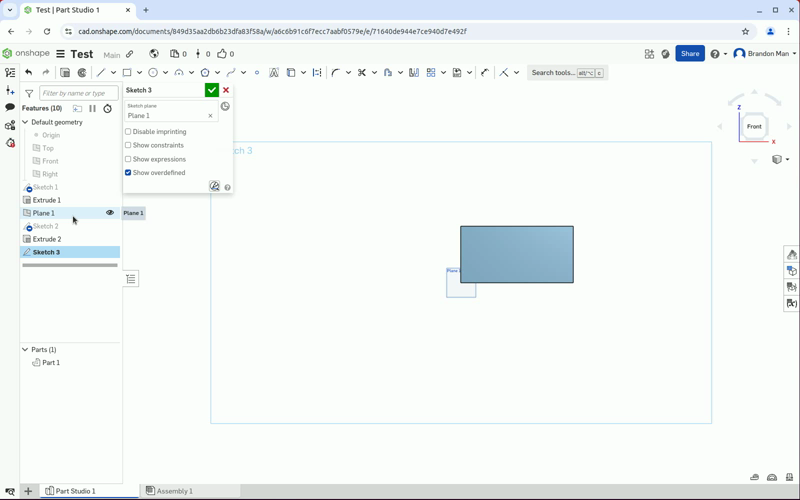
mouse_move(73, 352)
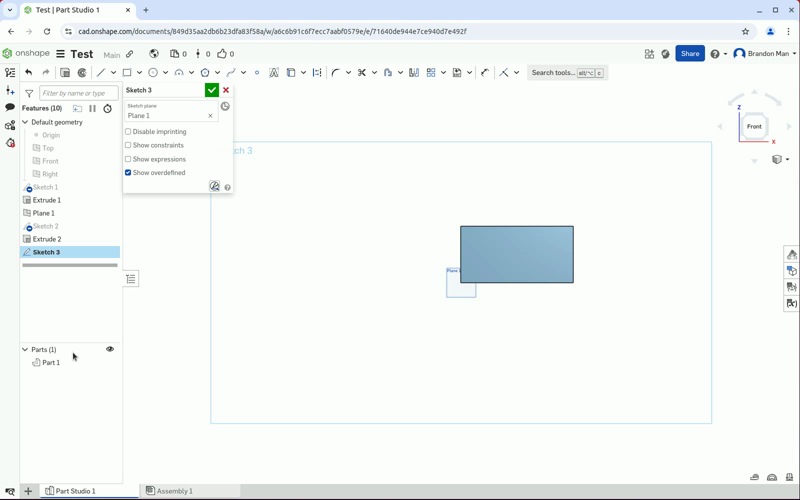
key(y)
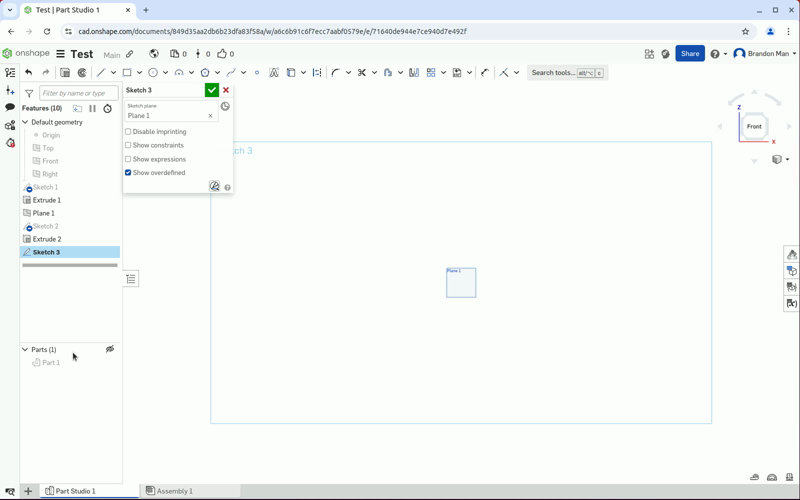
key(c)
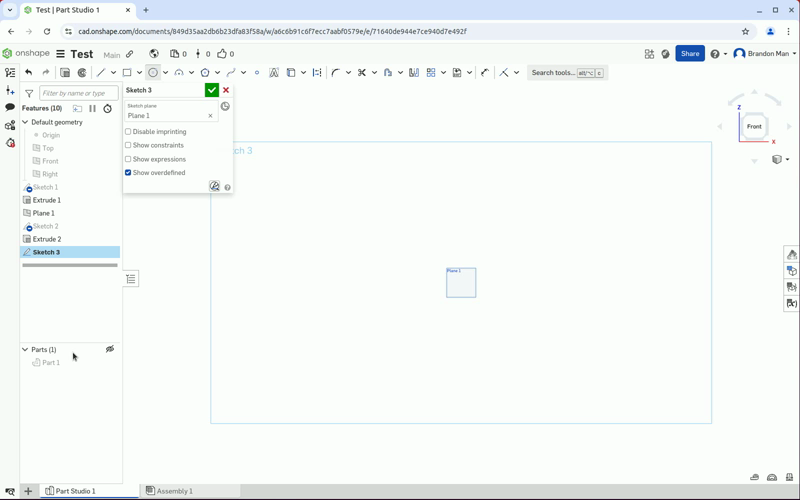
key_down(shift)
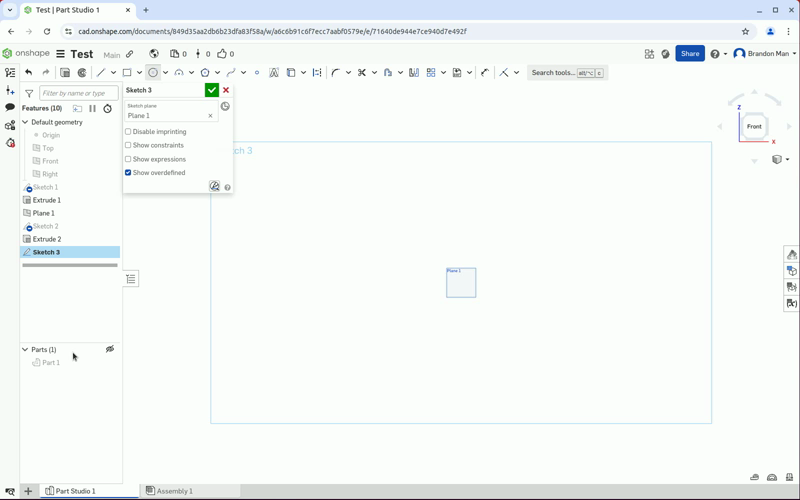
mouse_move(550, 260)
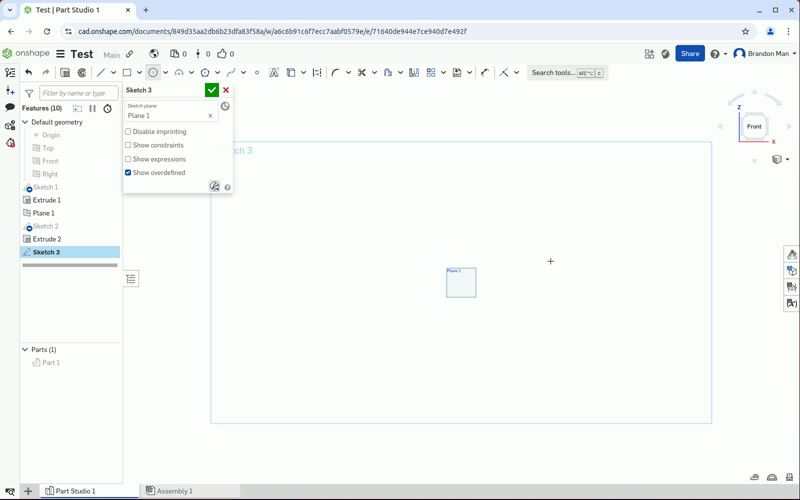
click(550, 260)
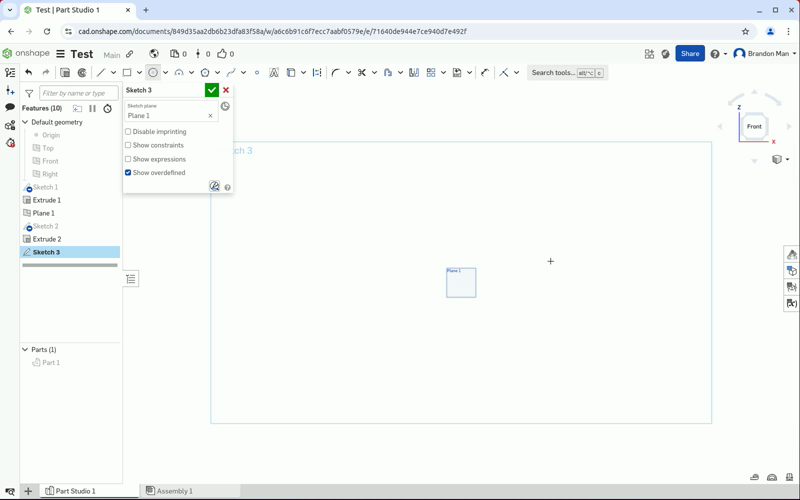
key_up(shift)
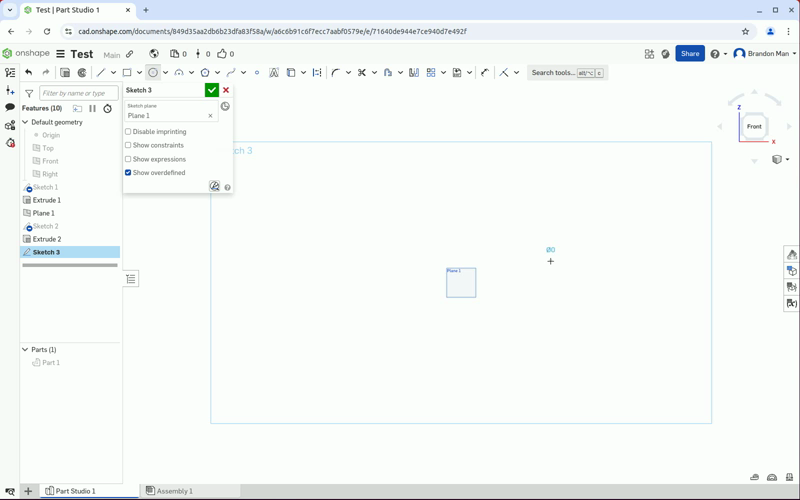
mouse_move(569, 260)
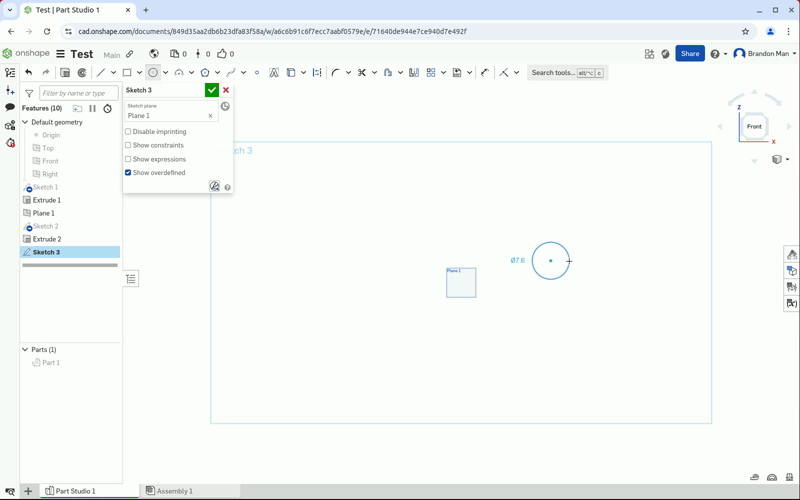
click(569, 260)
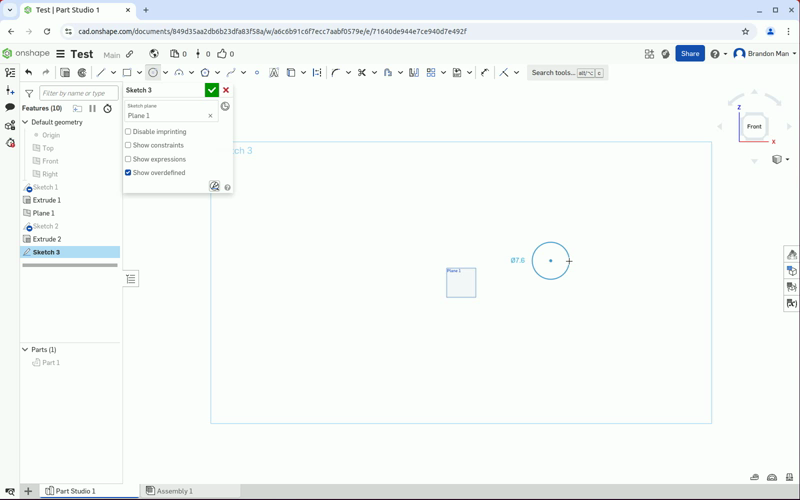
key(esc)
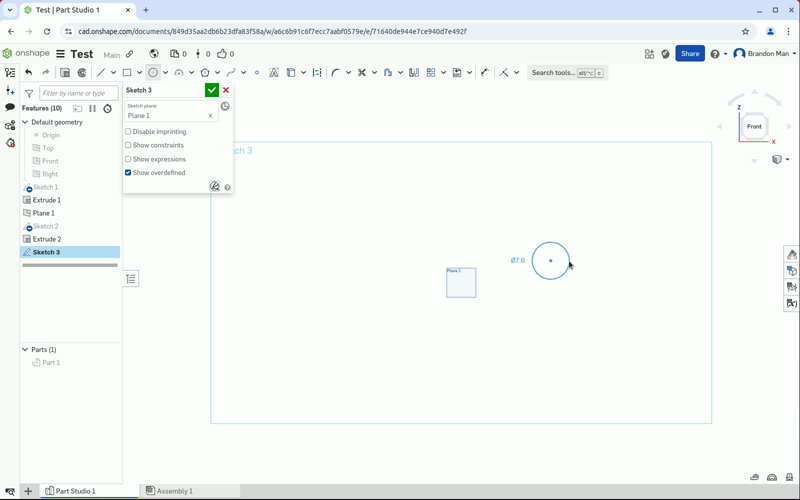
mouse_move(553, 243)
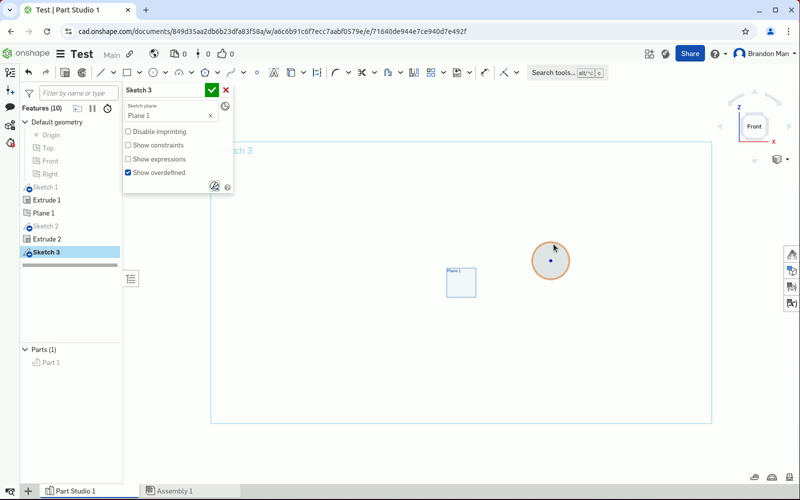
scroll(6)
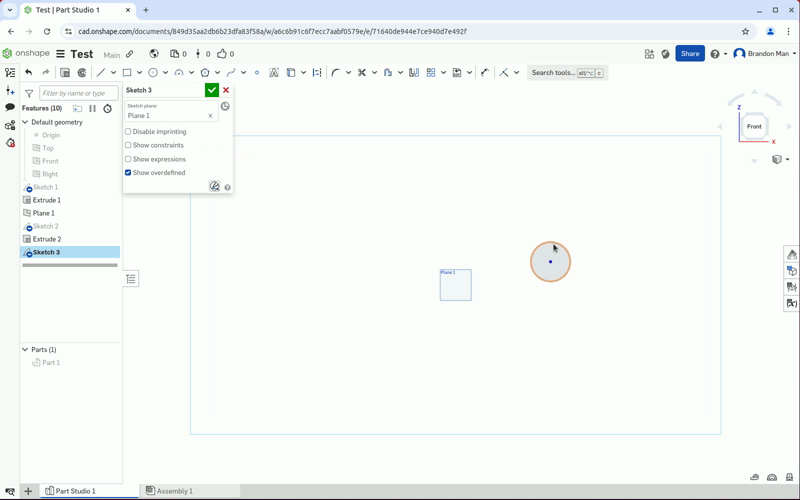
scroll(6)
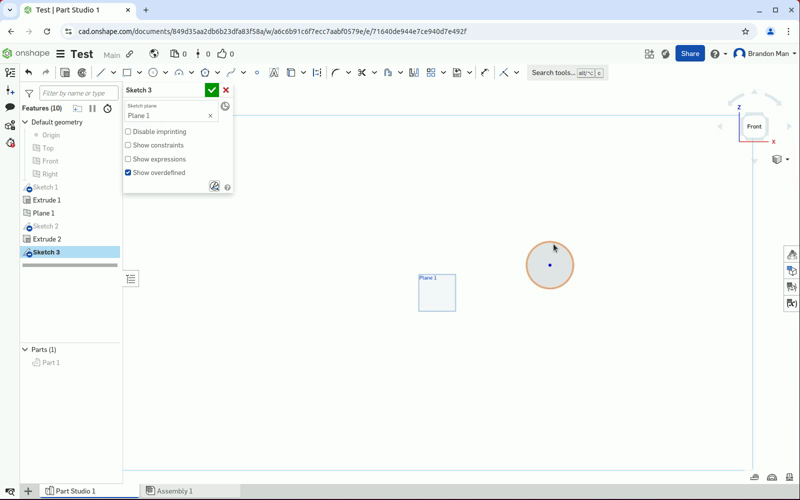
scroll(6)
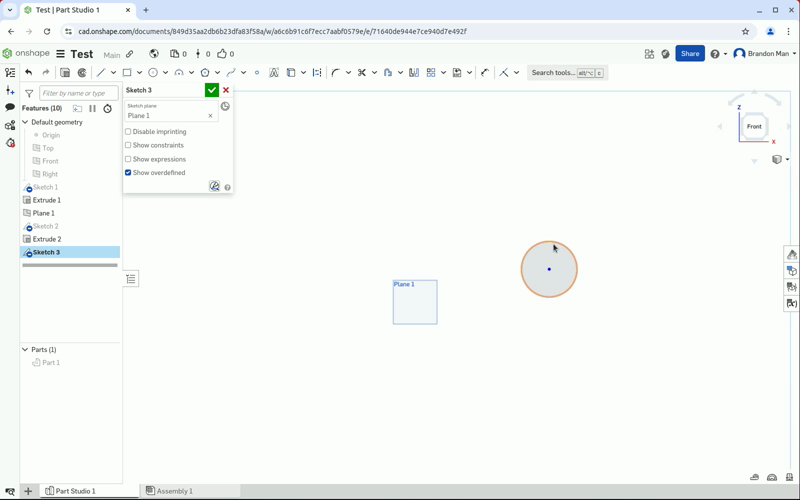
scroll(6)
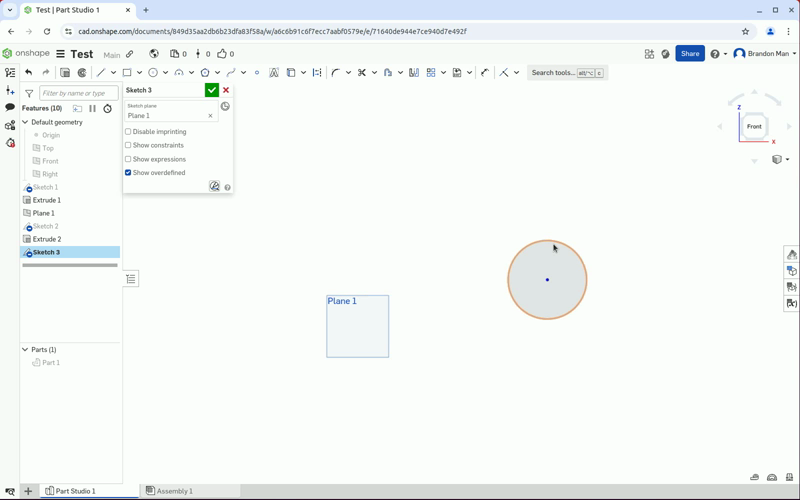
scroll(6)
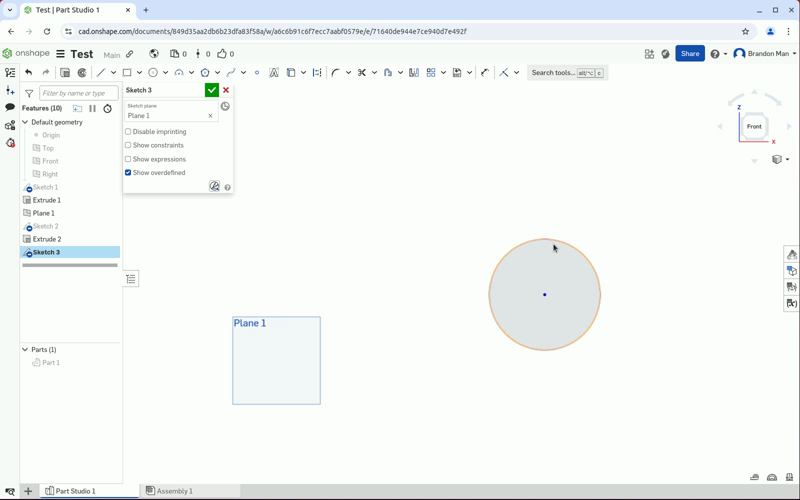
scroll(6)
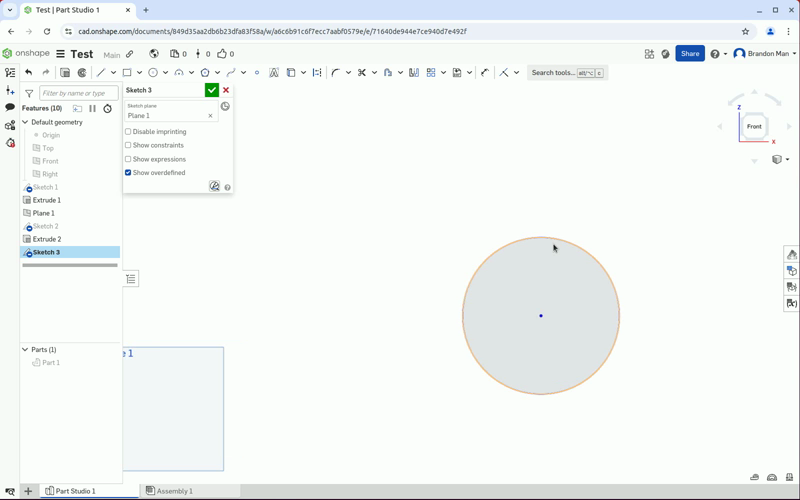
scroll(6)
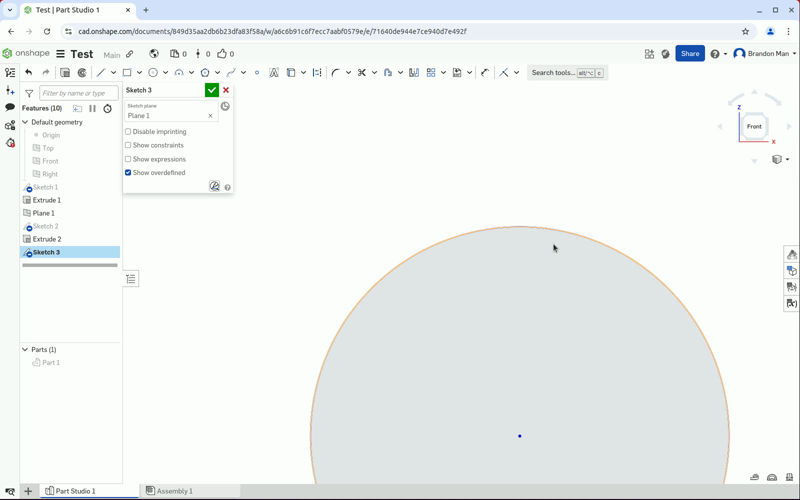
click(553, 243)
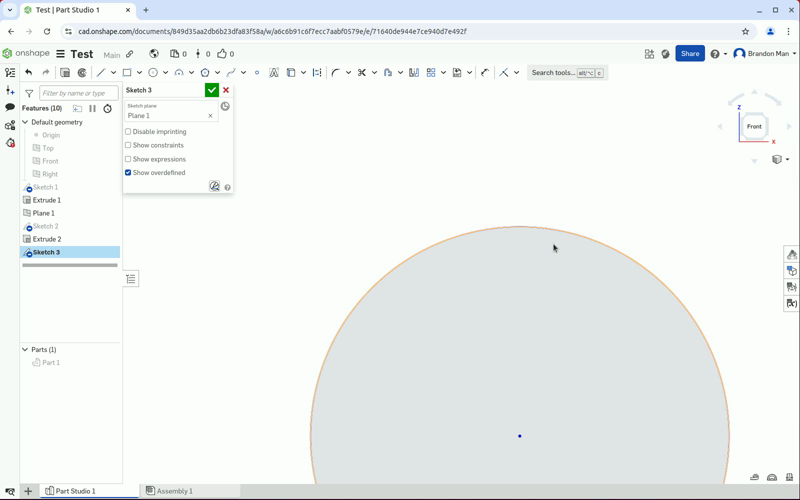
scroll(-6)
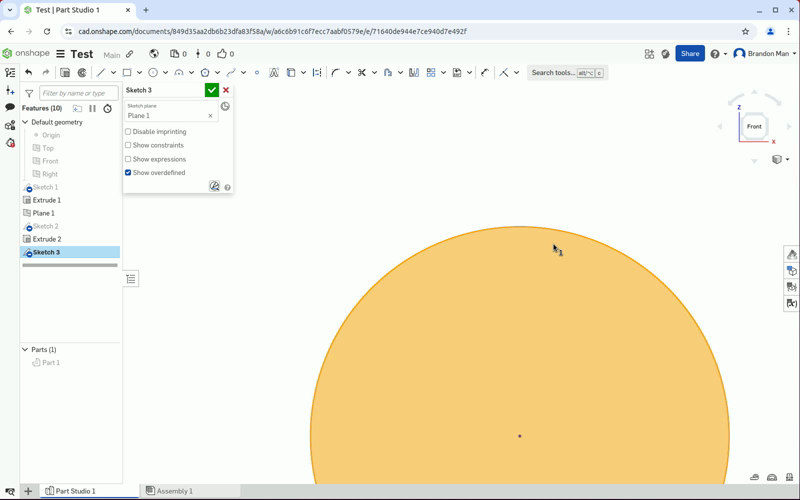
scroll(-6)
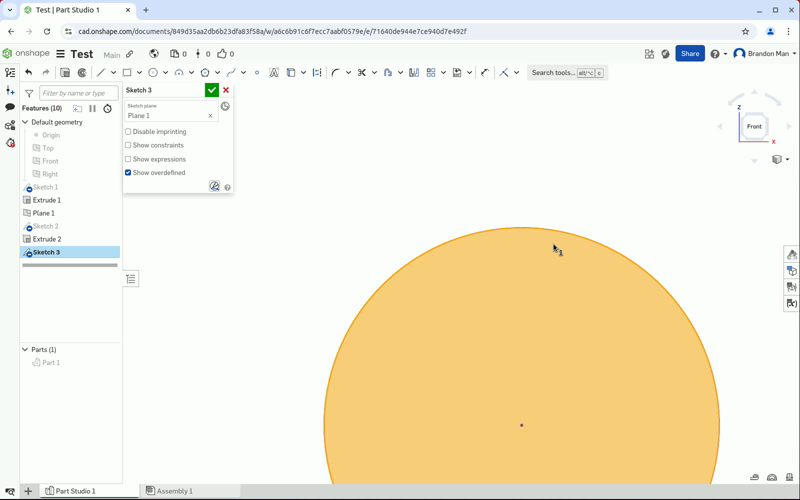
scroll(-6)
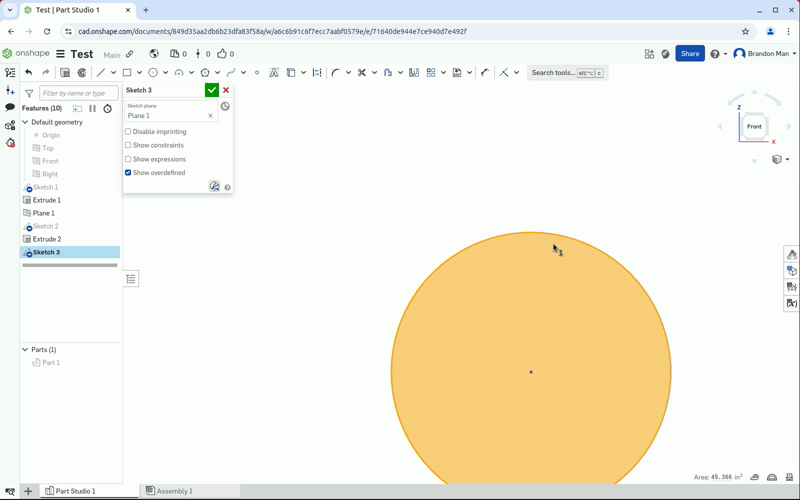
scroll(-6)
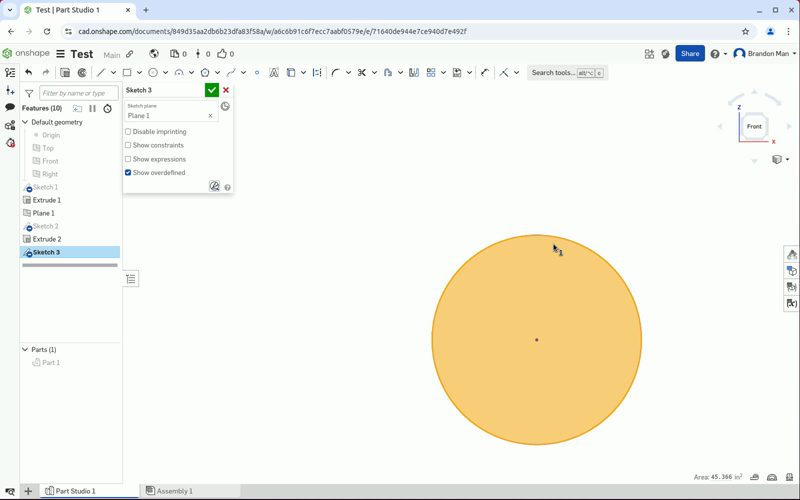
scroll(-6)
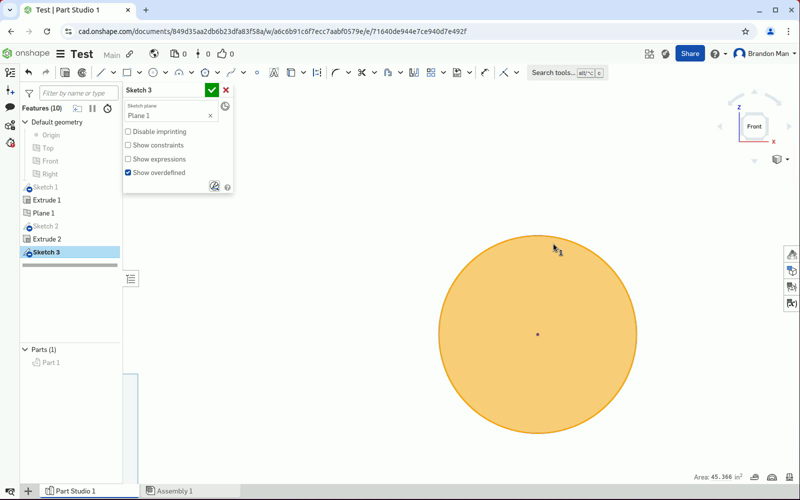
scroll(-6)
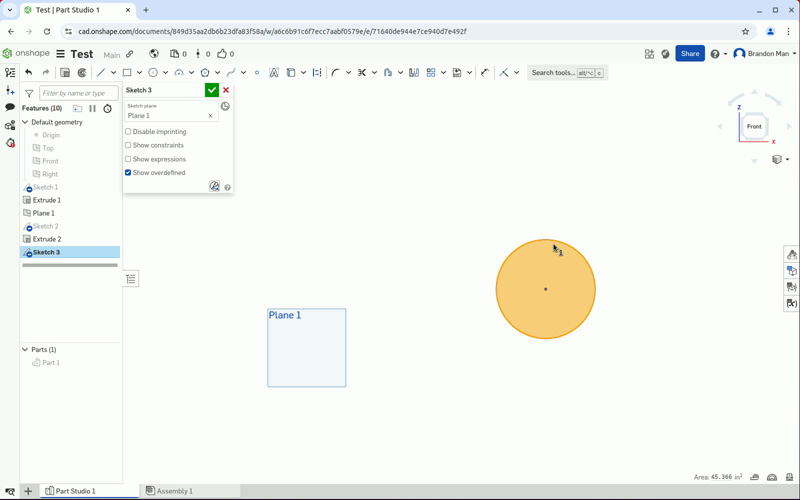
scroll(-6)
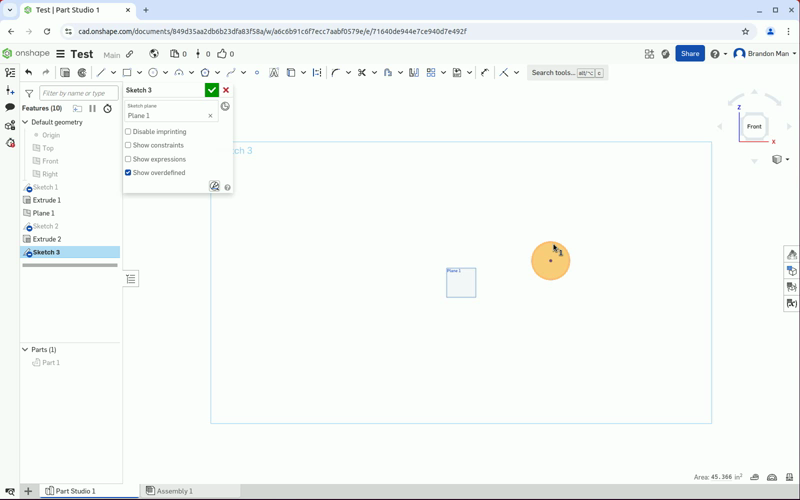
mouse_move(73, 352)
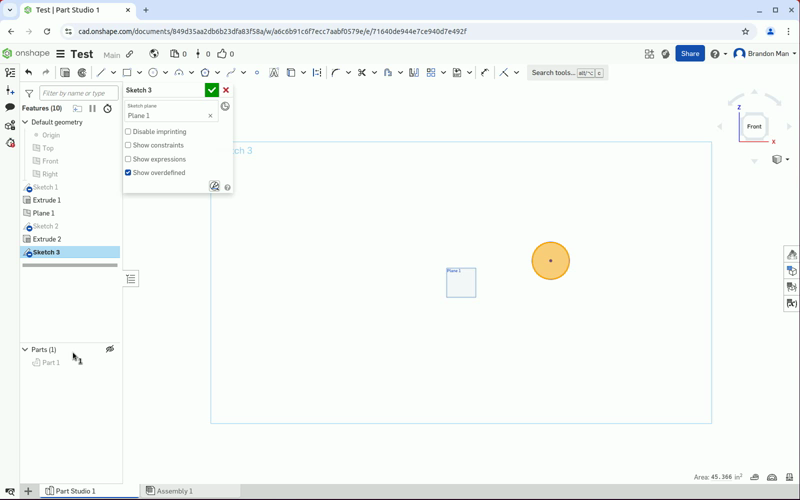
key(shift+y)
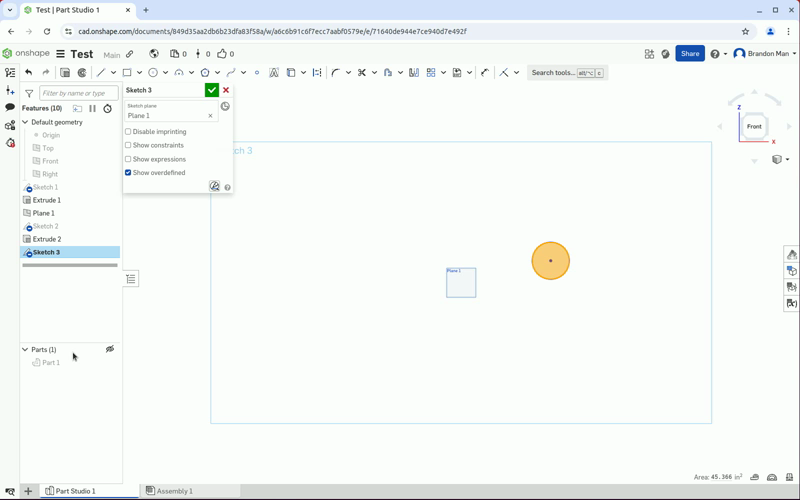
key(shift+e)
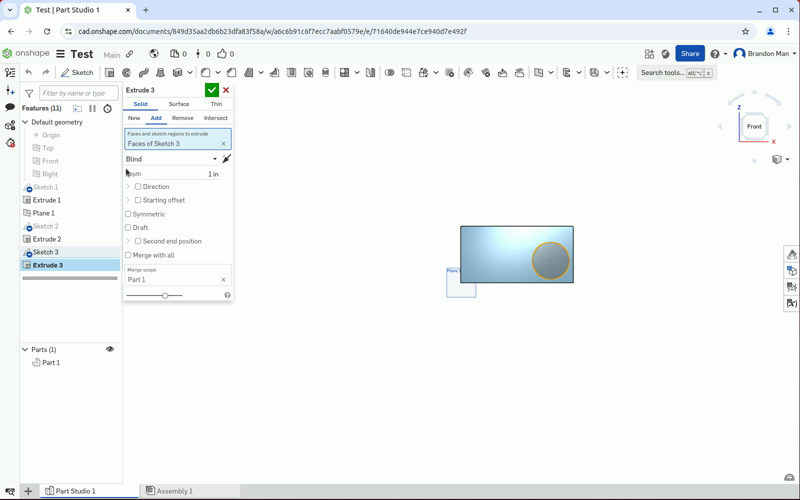
mouse_move(143, 106)
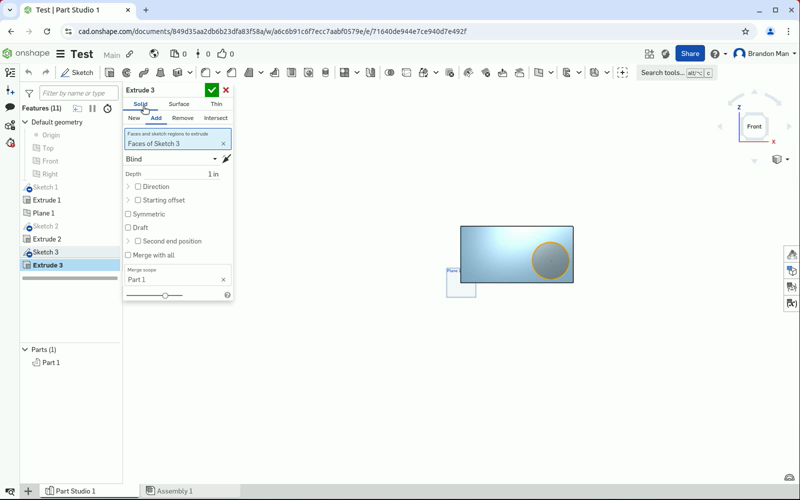
click(143, 106)
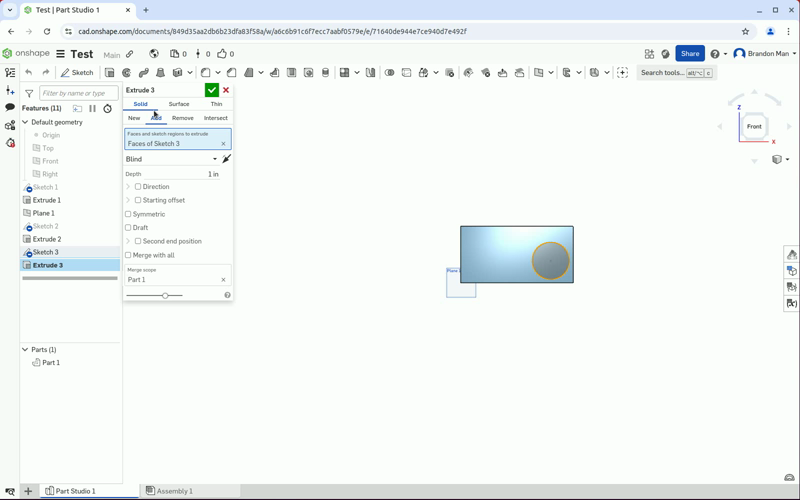
mouse_move(186, 120)
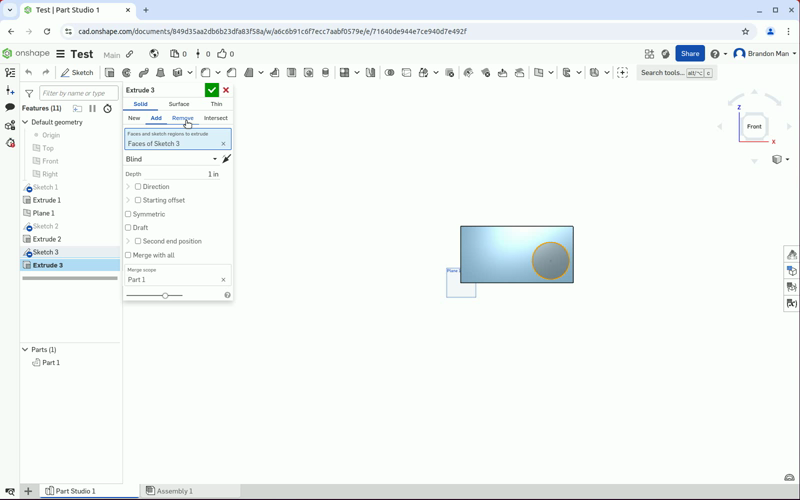
click(186, 120)
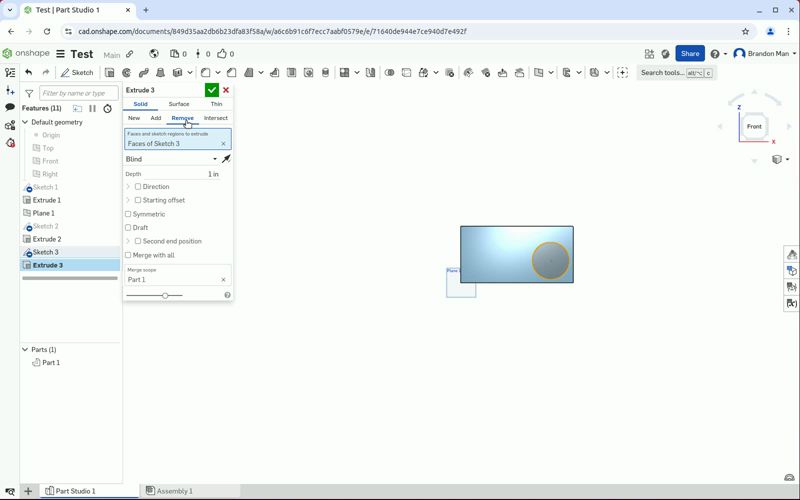
key(tab, 4)
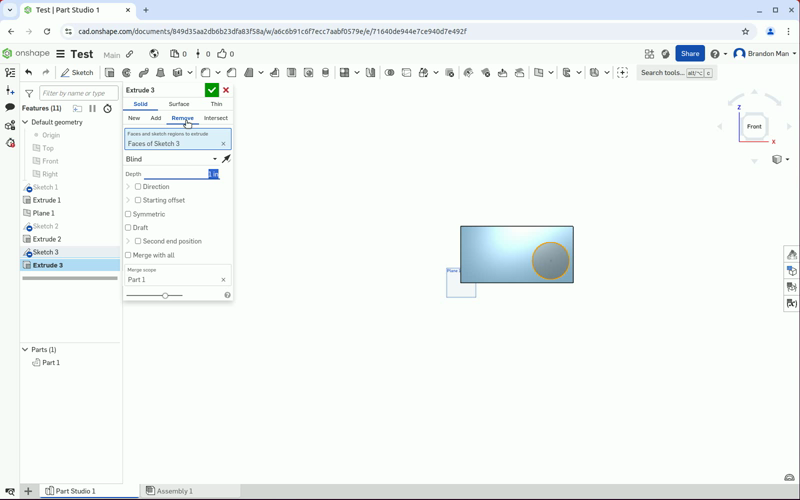
text(2.648)
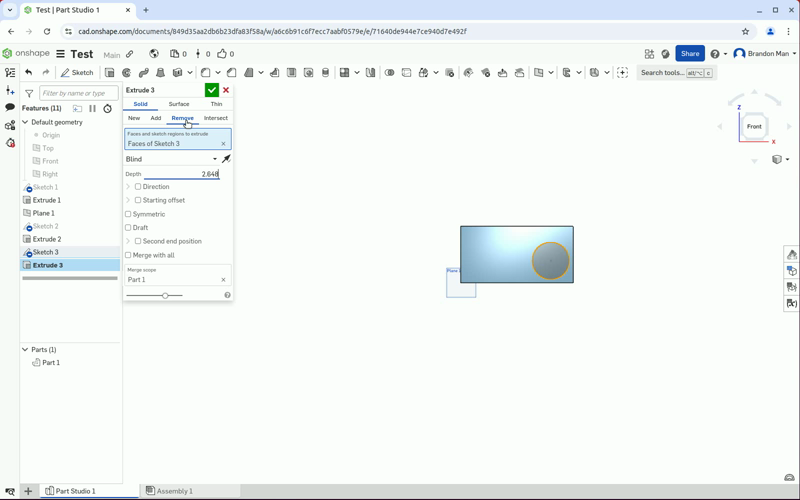
key(tab, 6)
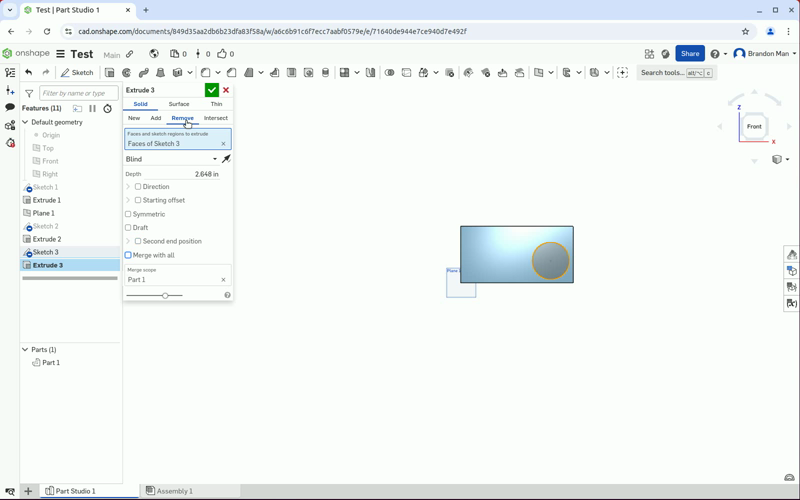
key(space)
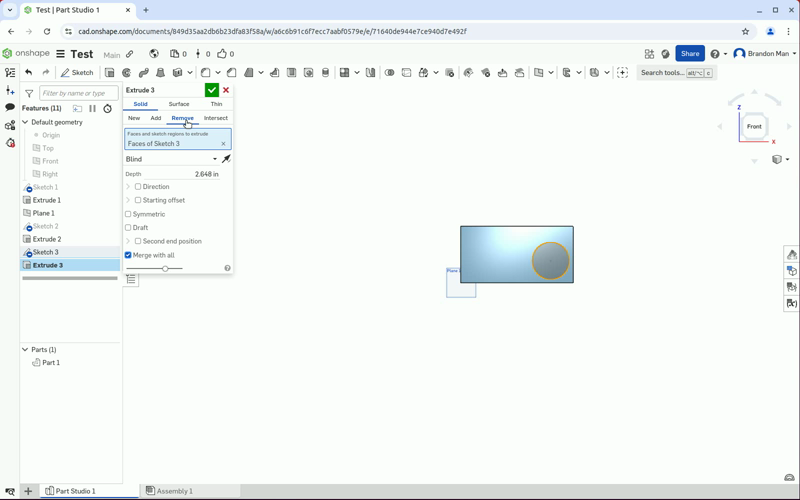
key(enter)
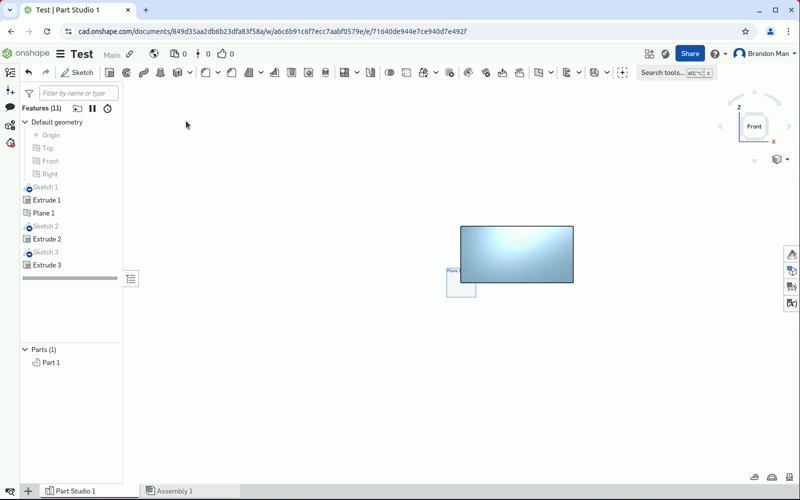
key(shift+h)
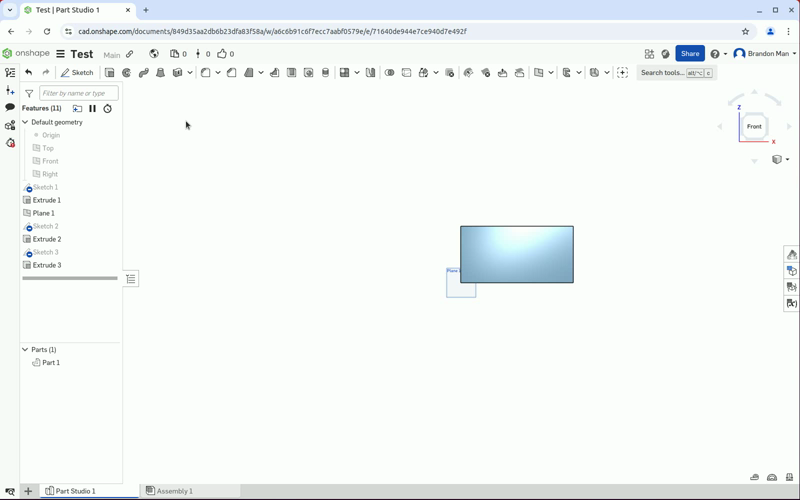
key(shift+h)
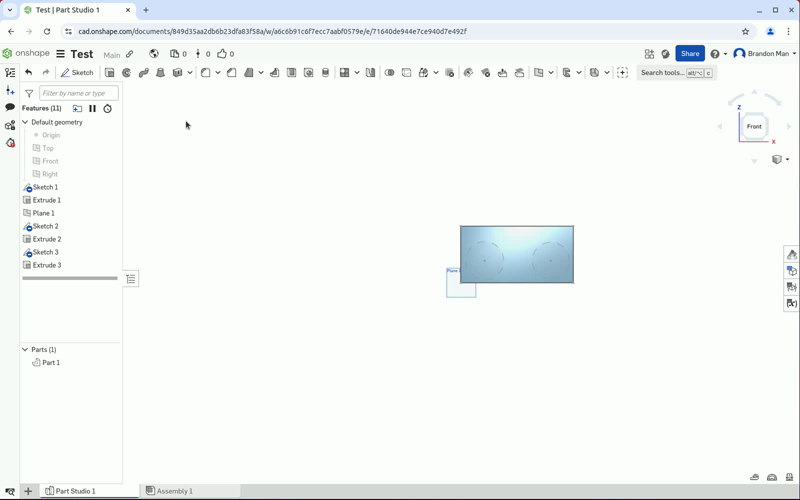
key(shift+7)
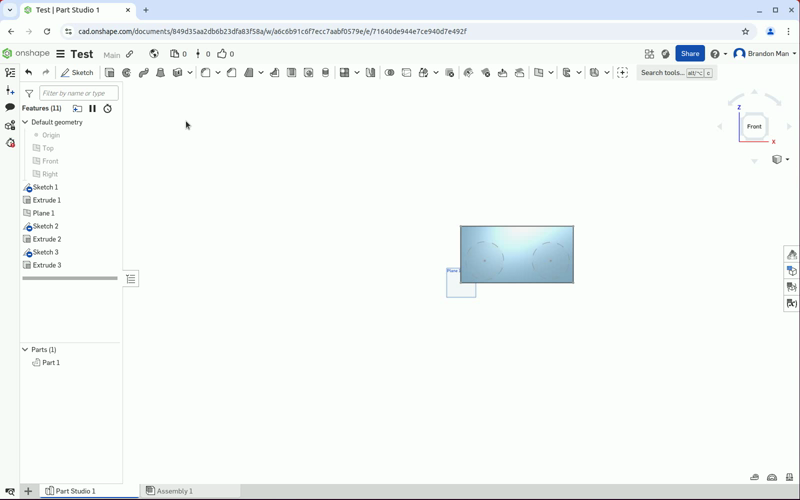
key(left, 2)
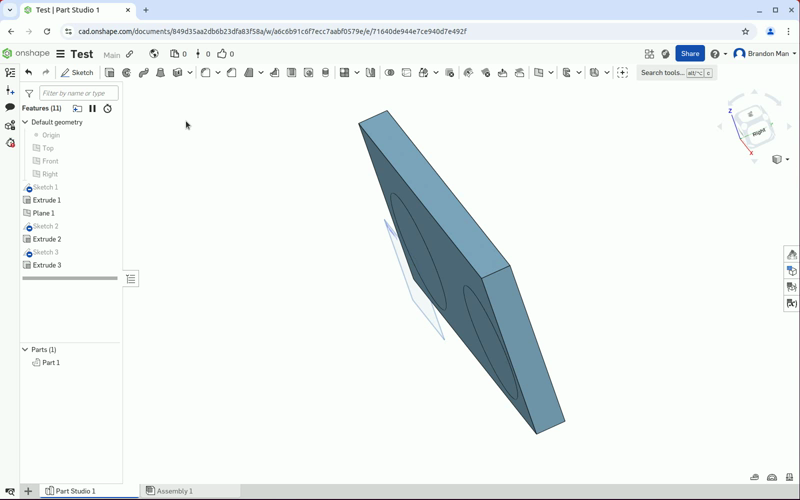
key(down, 2)
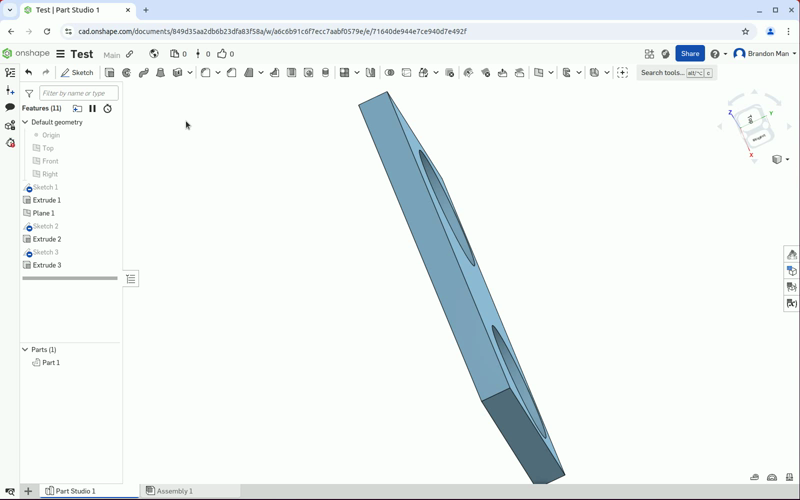
key(up, 2)
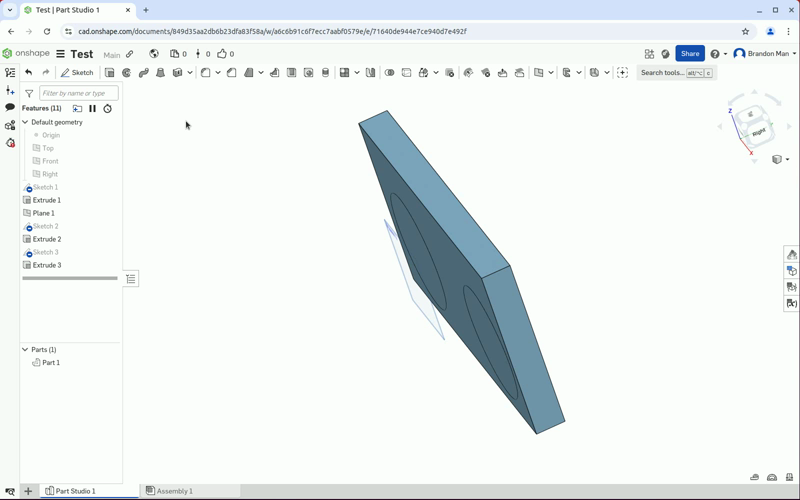
key(right, 2)
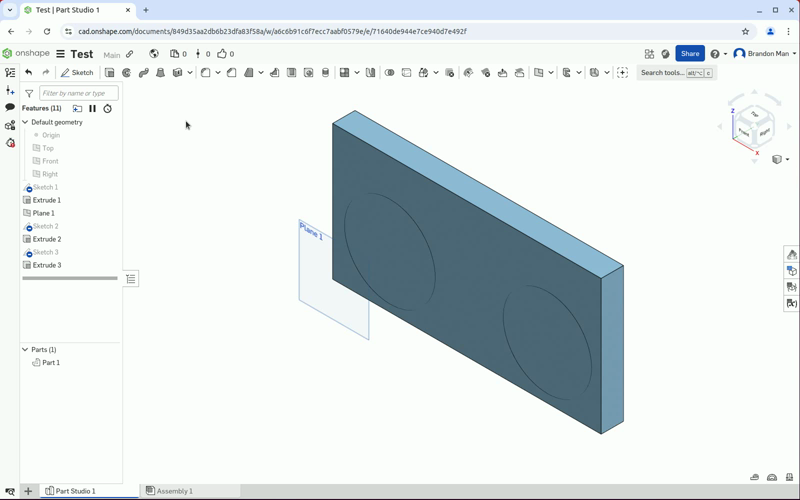
mouse_move(73, 189)
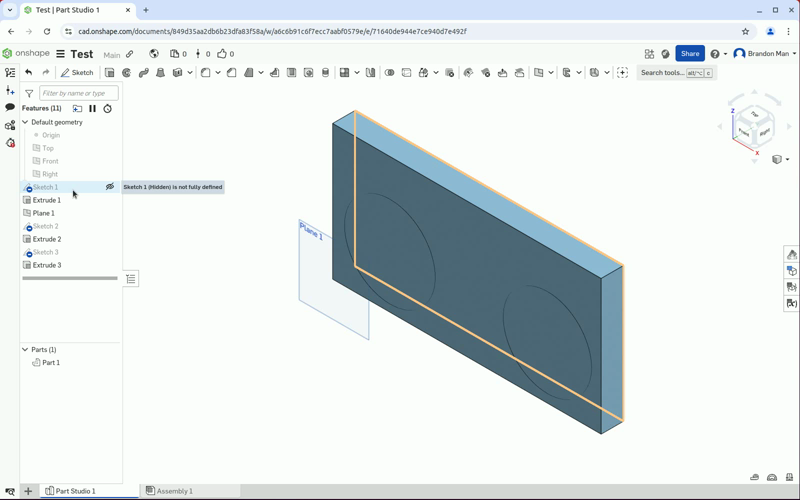
click(73, 189)